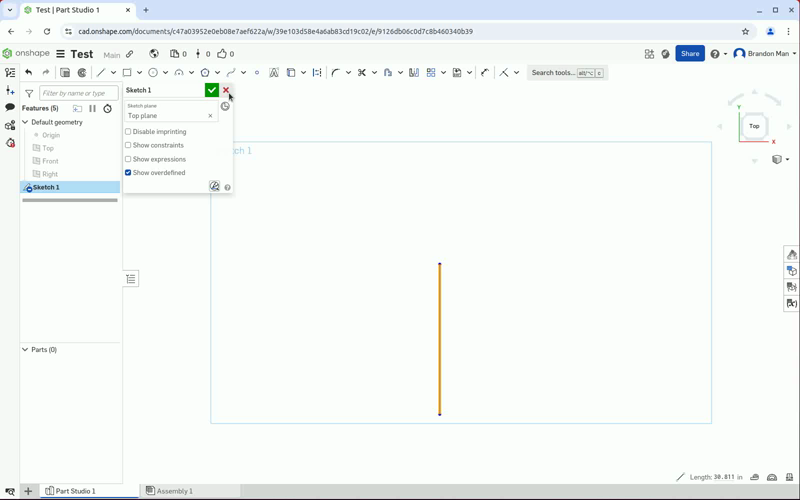
key(shift+h)
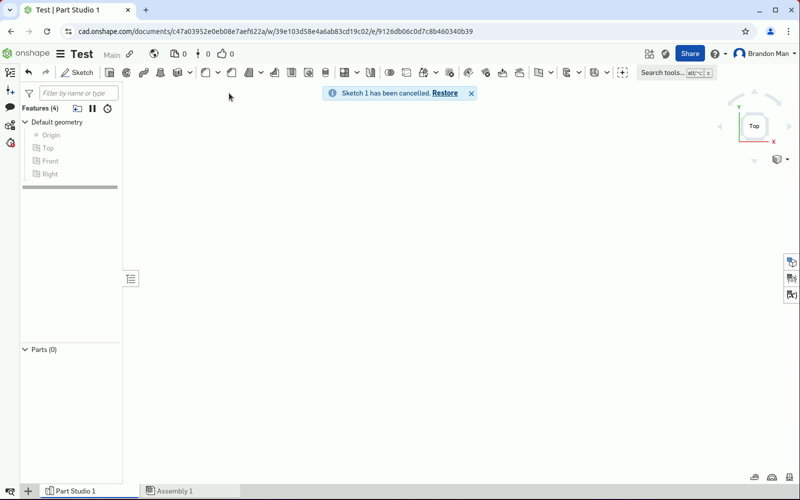
mouse_move(73, 352)
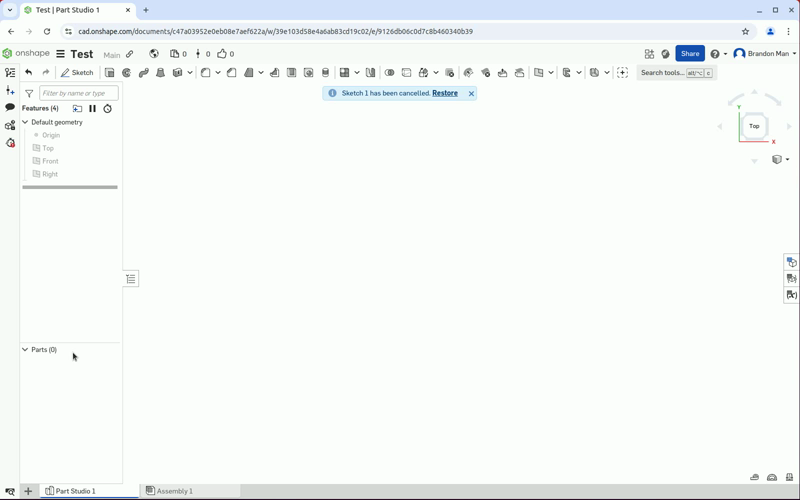
key(y)
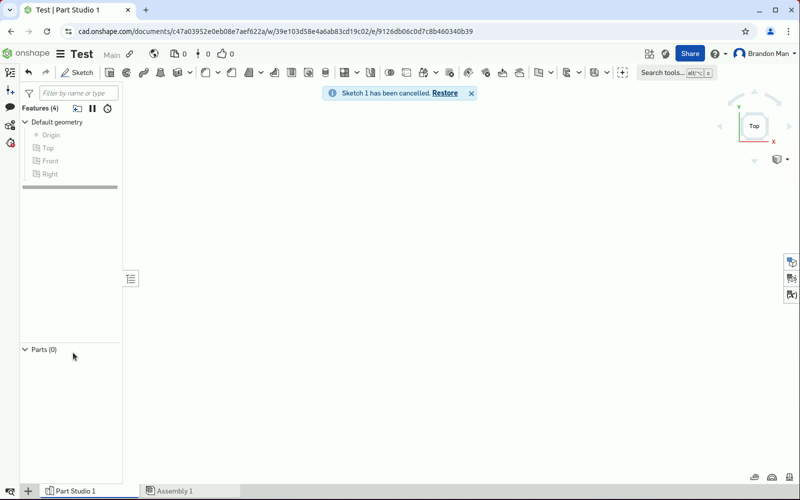
key(shift+p)
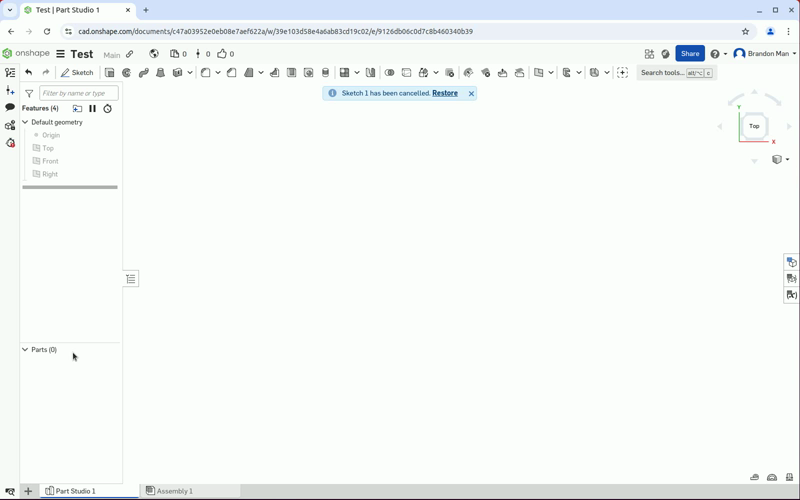
key(space)
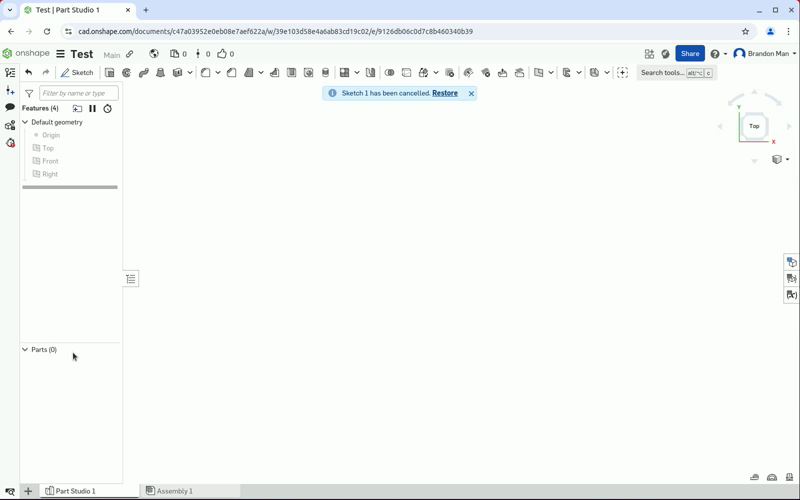
key_down(shift)
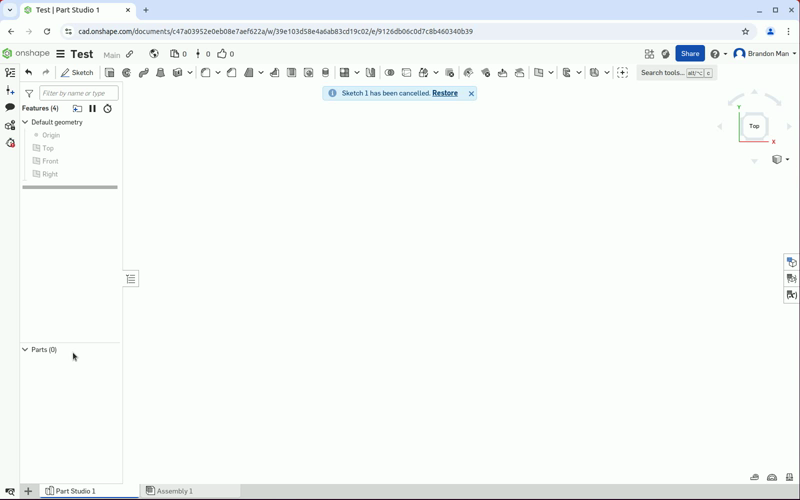
key(up)
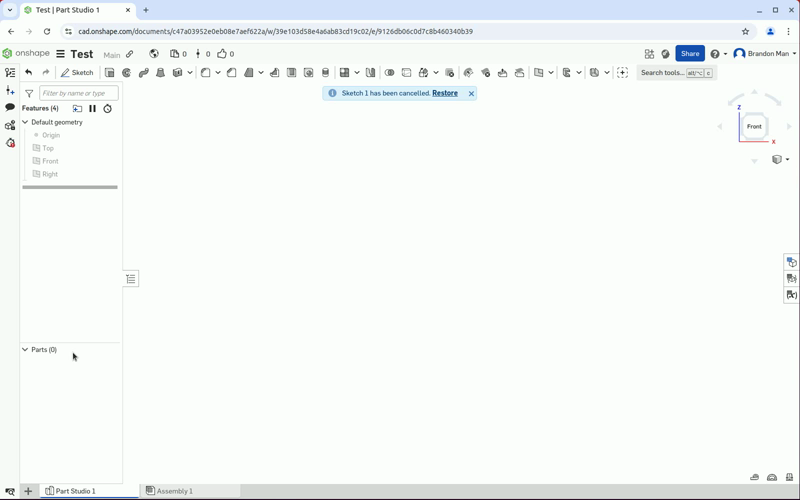
key_up(shift)
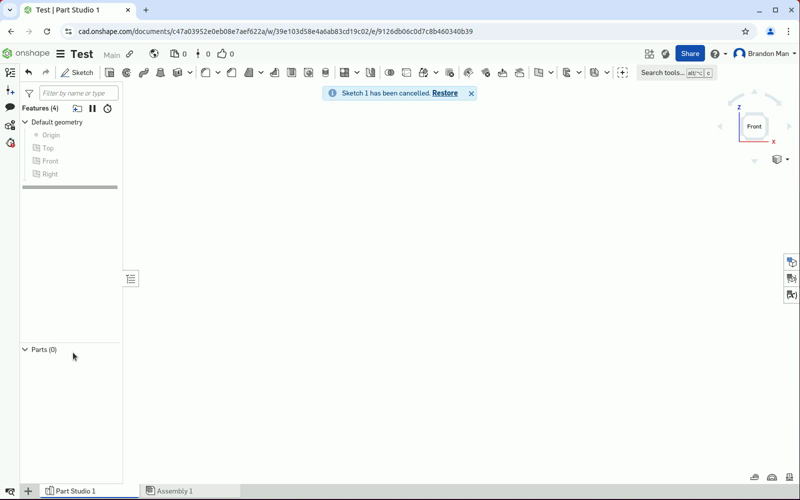
mouse_move(73, 352)
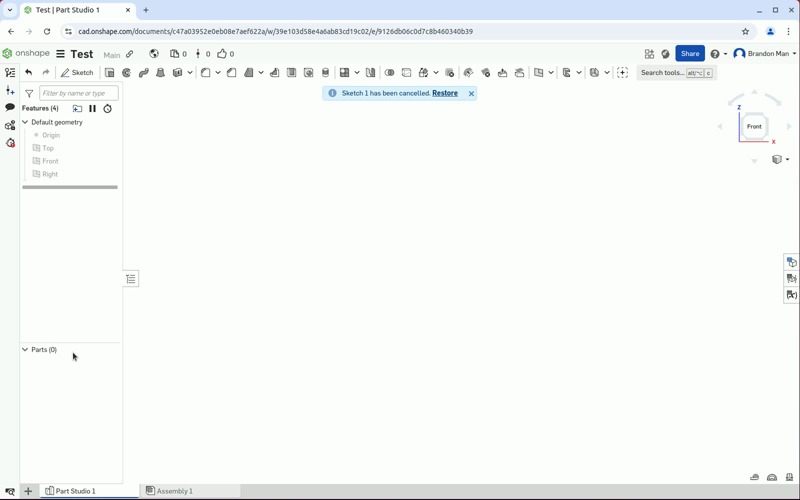
key(shift+y)
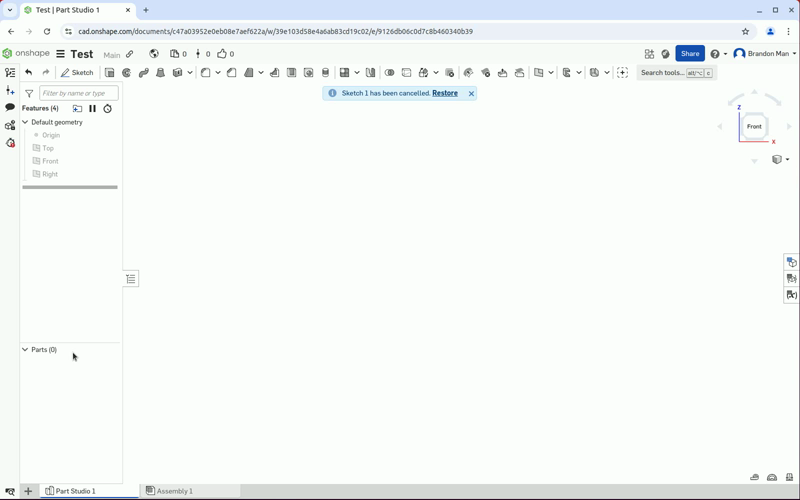
key(shift+s)
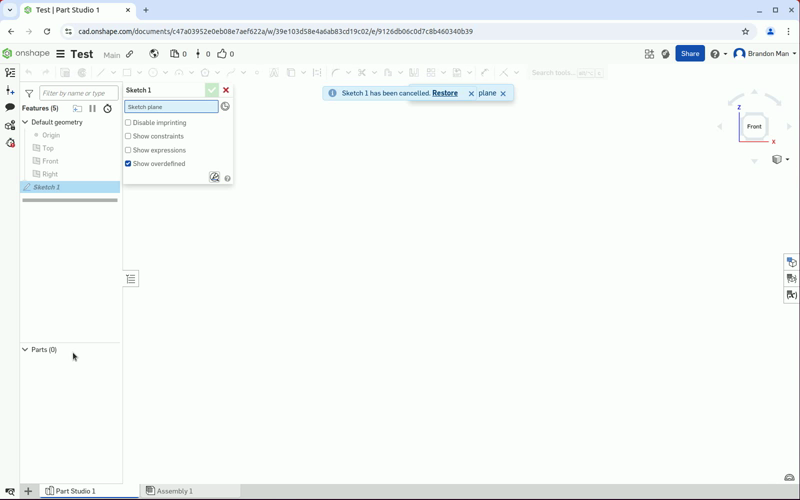
mouse_move(73, 163)
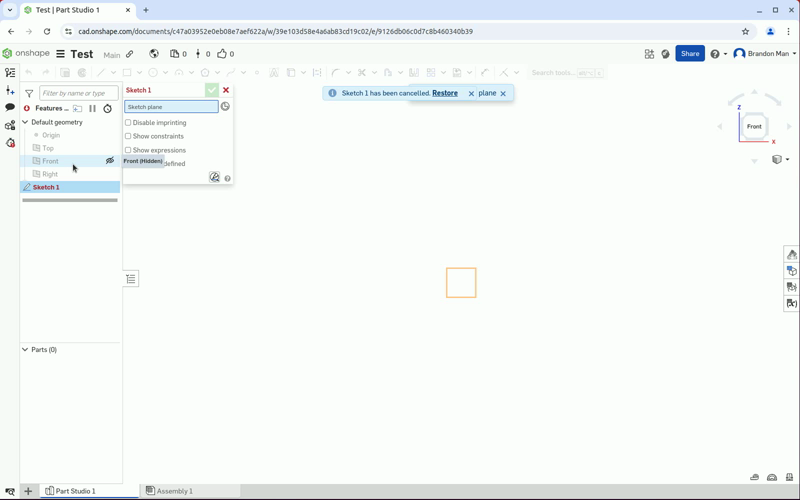
click(73, 163)
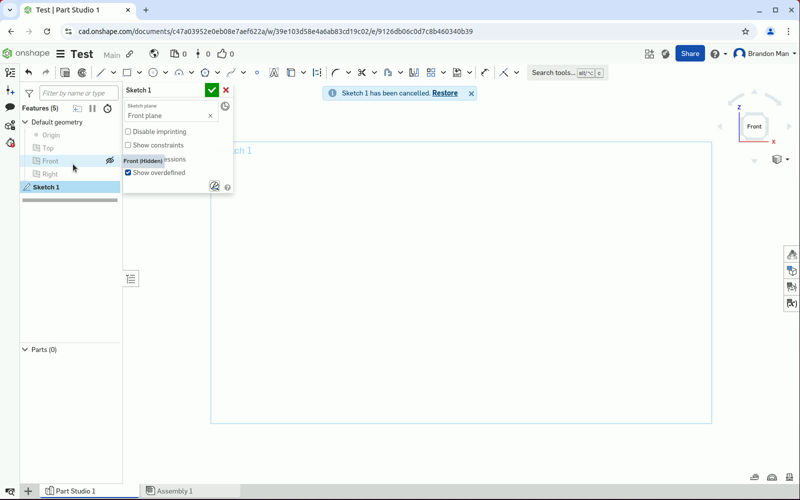
mouse_move(73, 352)
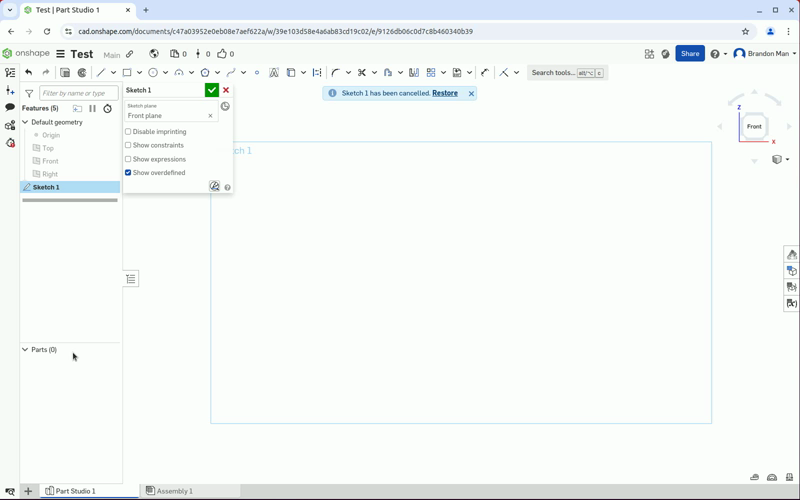
key(y)
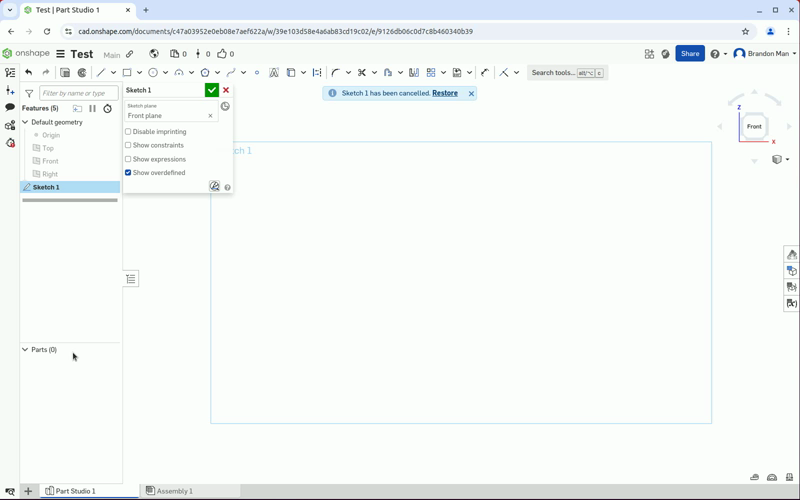
key(l)
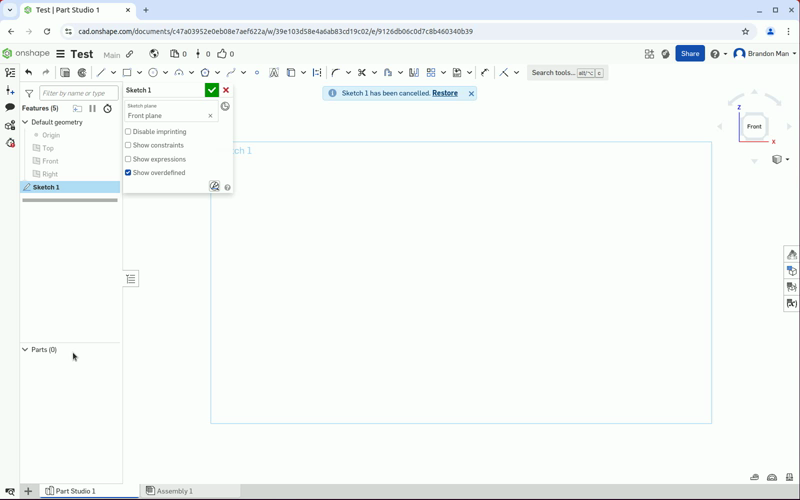
key_down(shift)
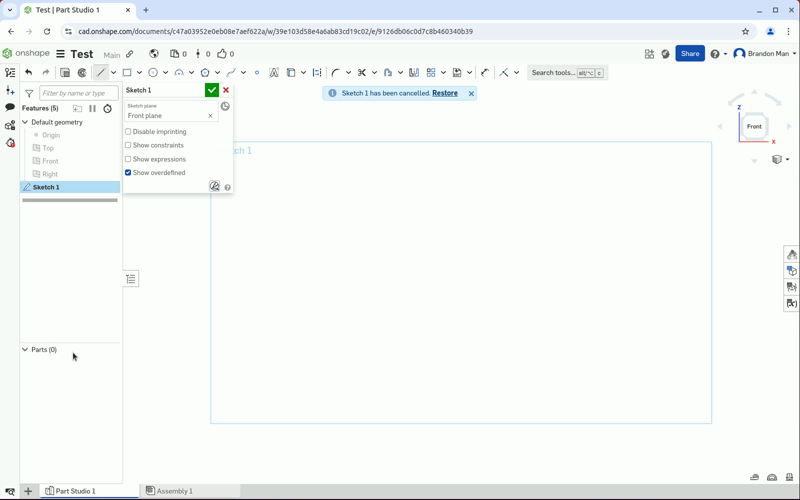
mouse_move(348, 282)
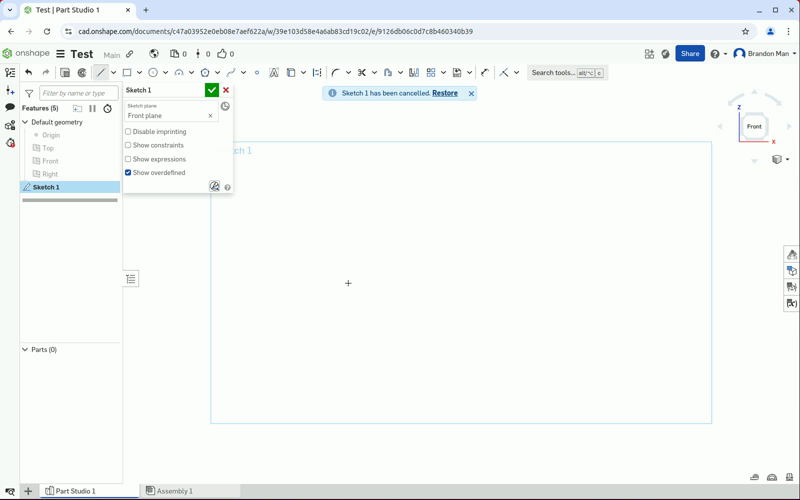
click(348, 282)
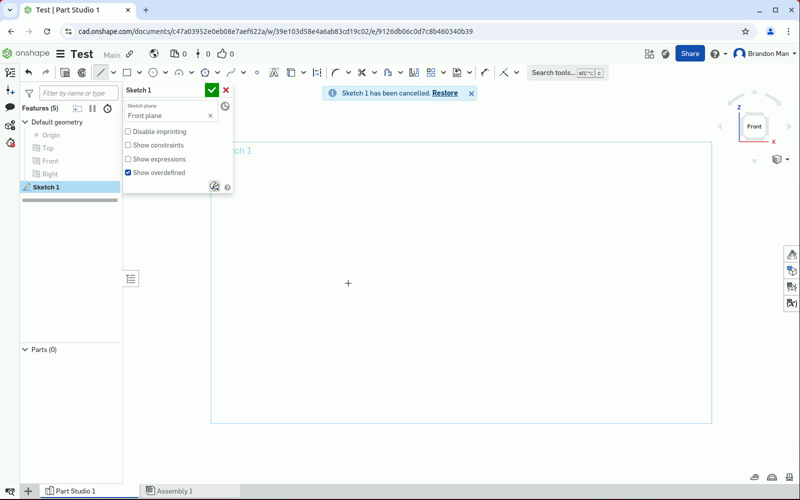
key_up(shift)
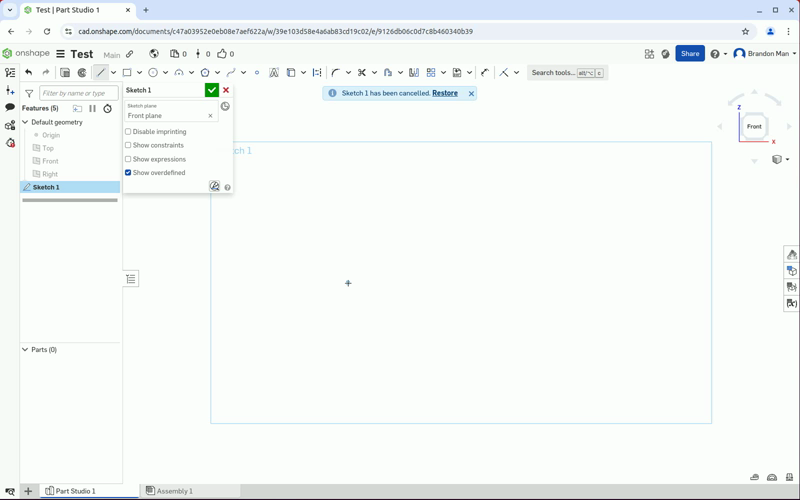
key_down(shift)
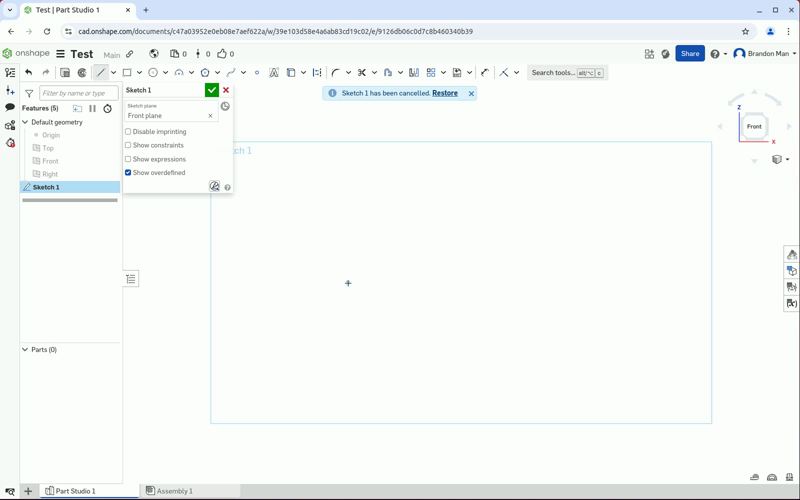
mouse_move(559, 282)
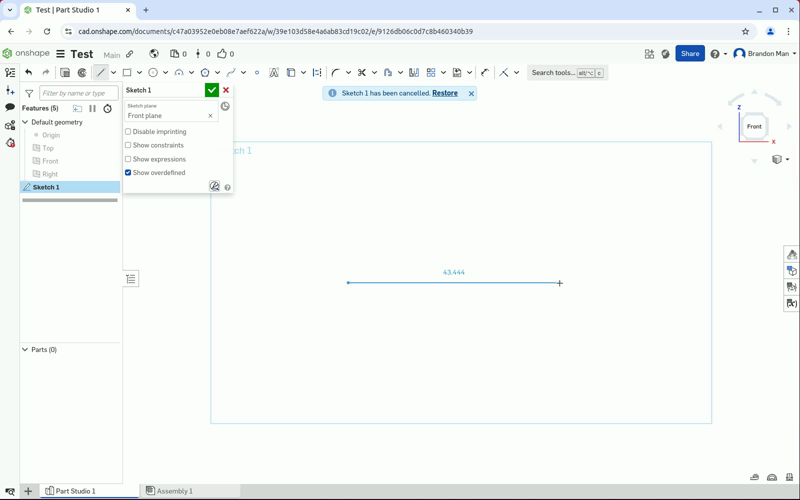
click(559, 282)
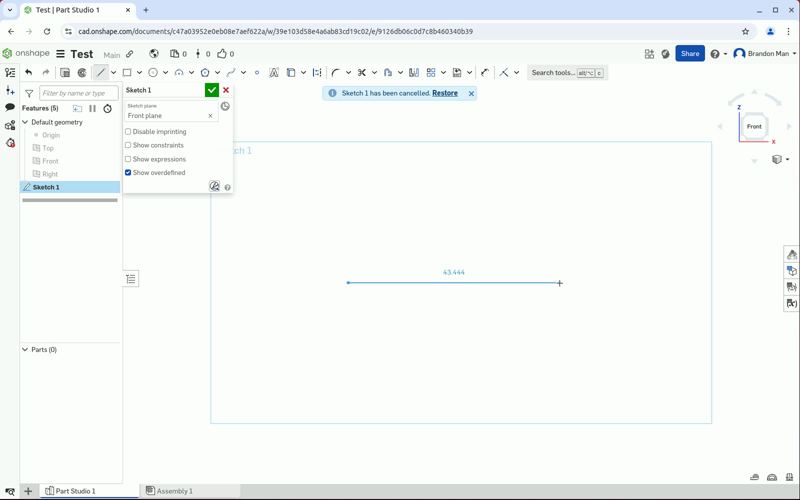
key_up(shift)
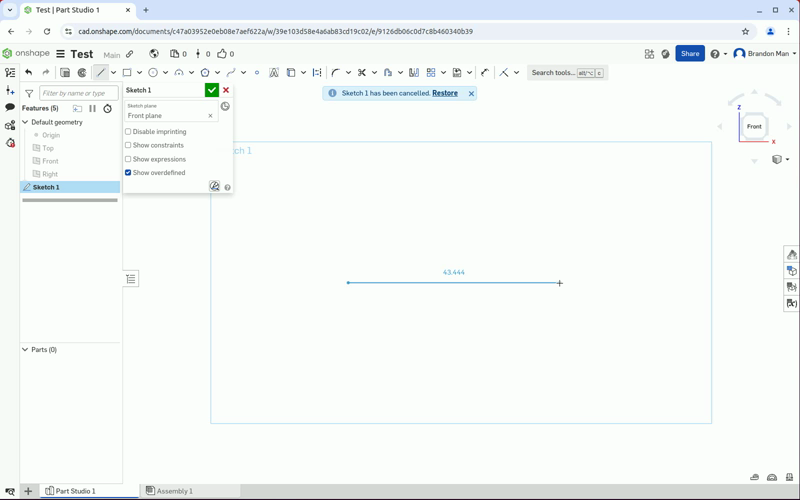
key_down(shift)
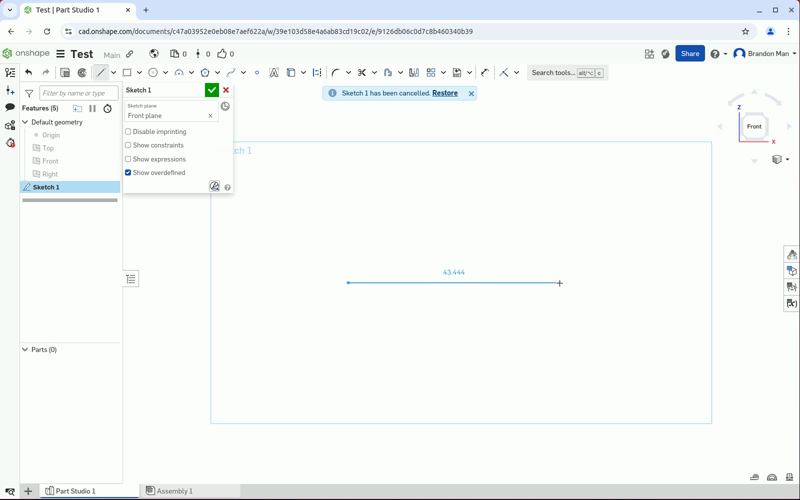
mouse_move(589, 282)
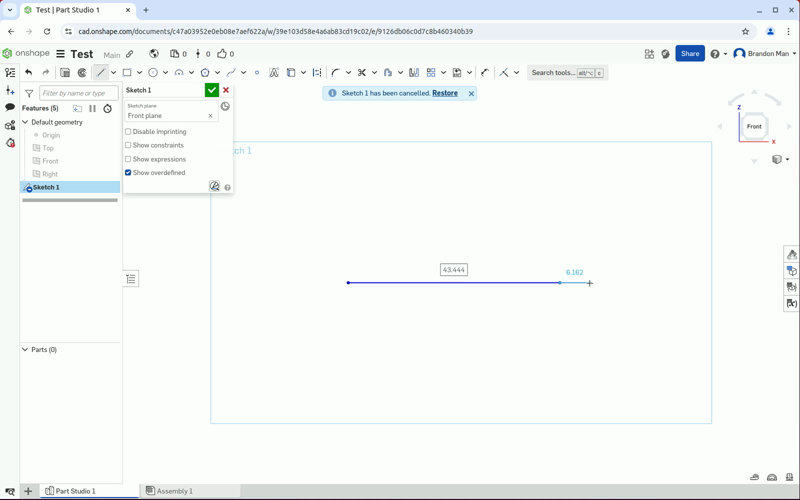
mouse_move(559, 247)
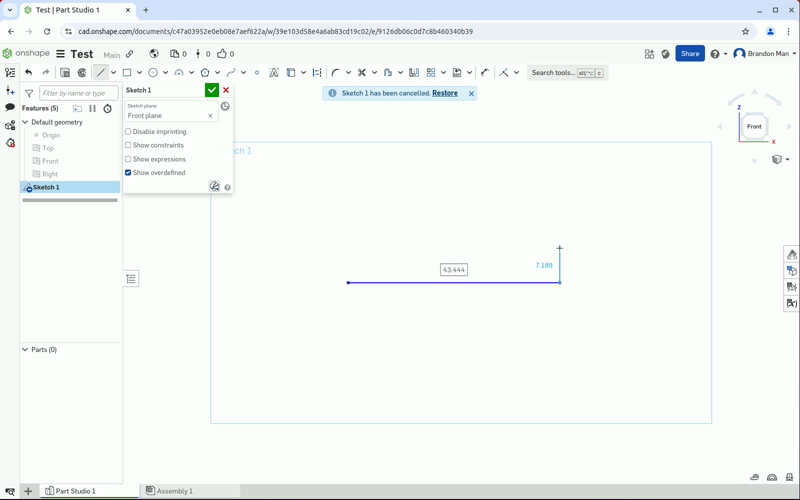
click(559, 247)
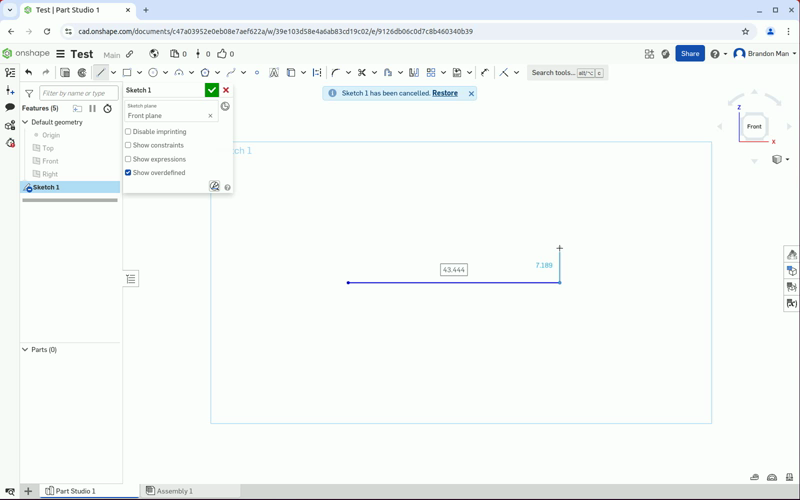
key_up(shift)
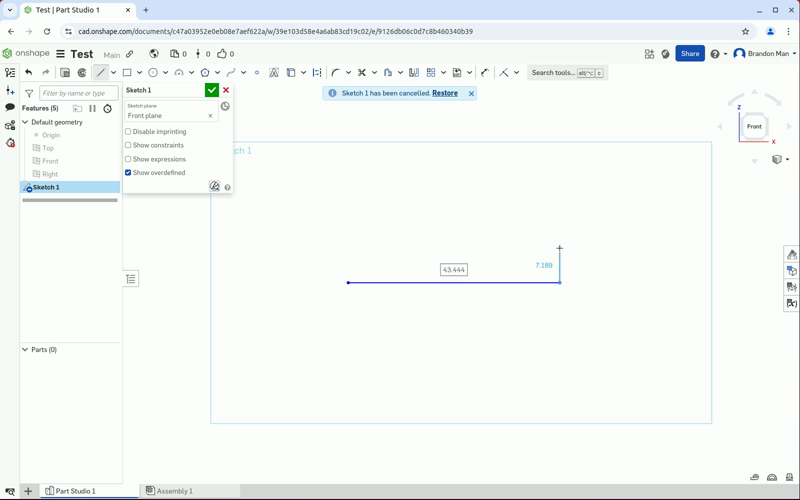
key_down(shift)
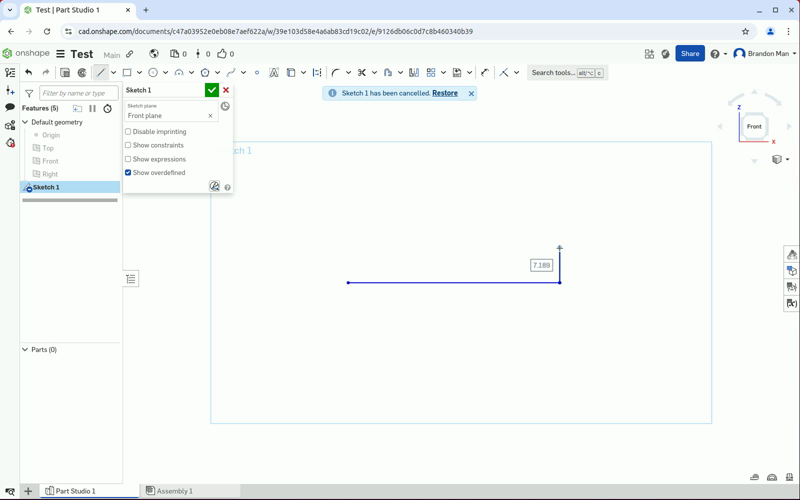
mouse_move(383, 247)
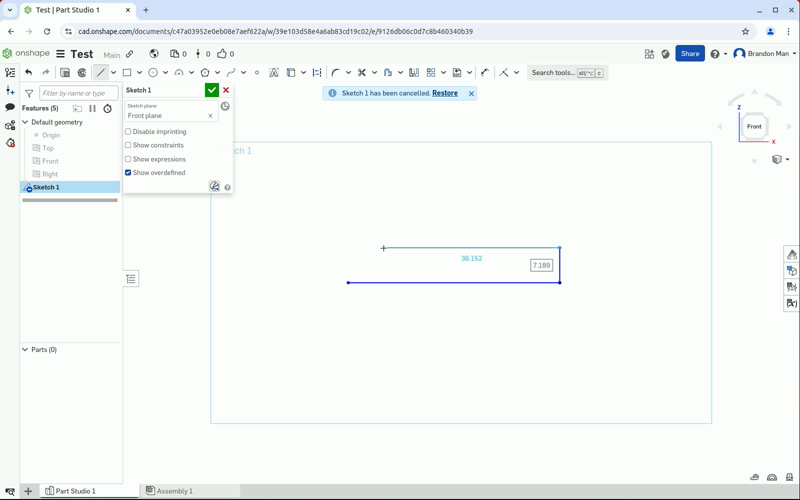
click(383, 247)
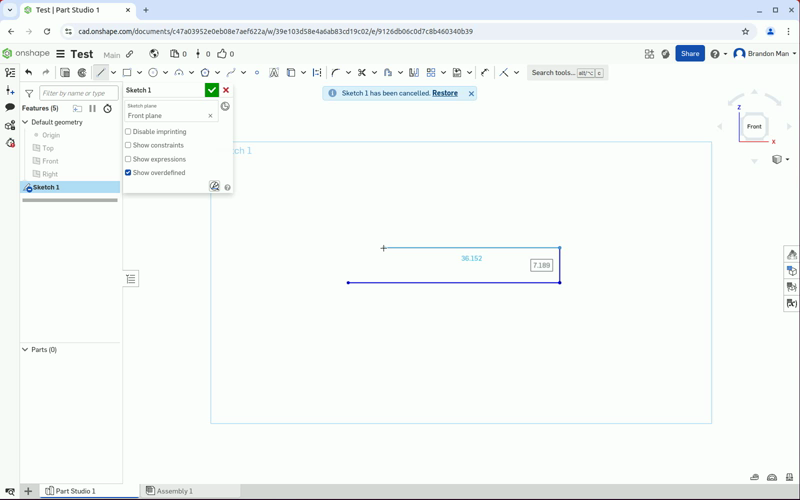
key_up(shift)
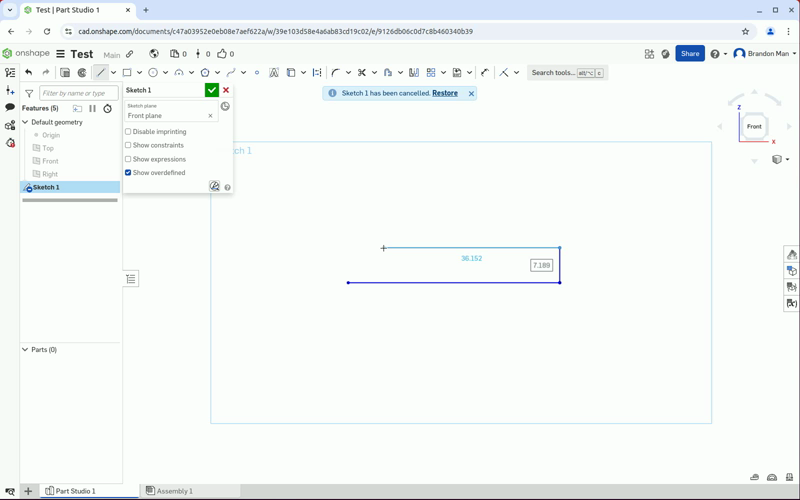
key_down(shift)
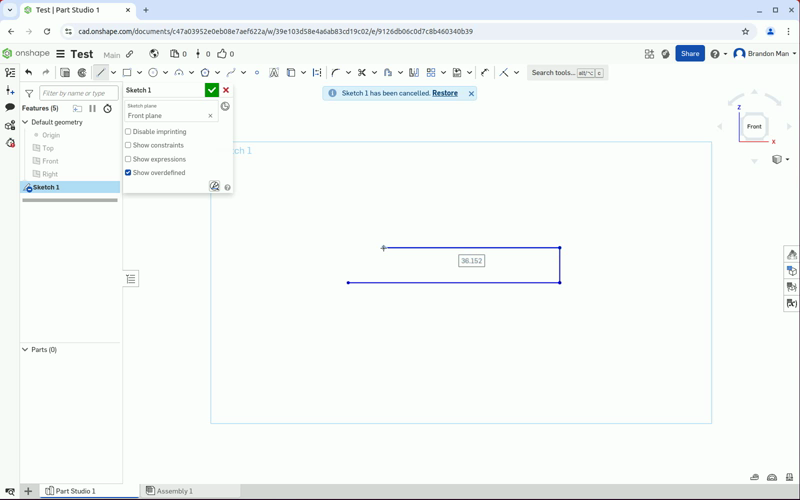
mouse_move(413, 247)
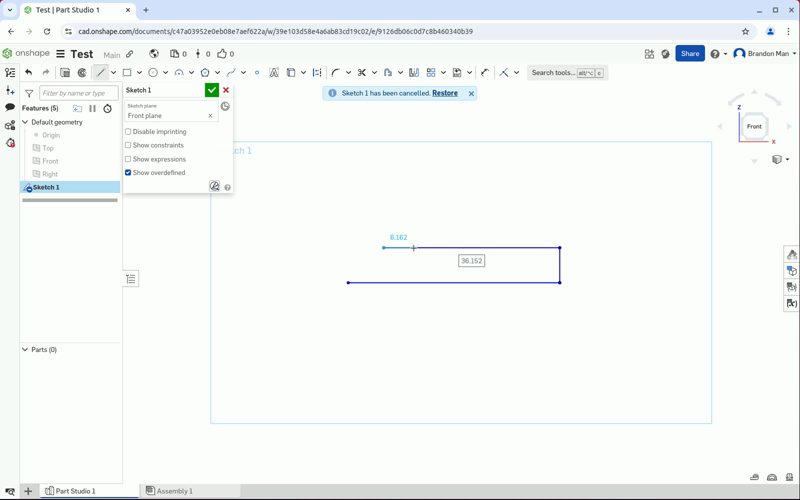
mouse_move(383, 211)
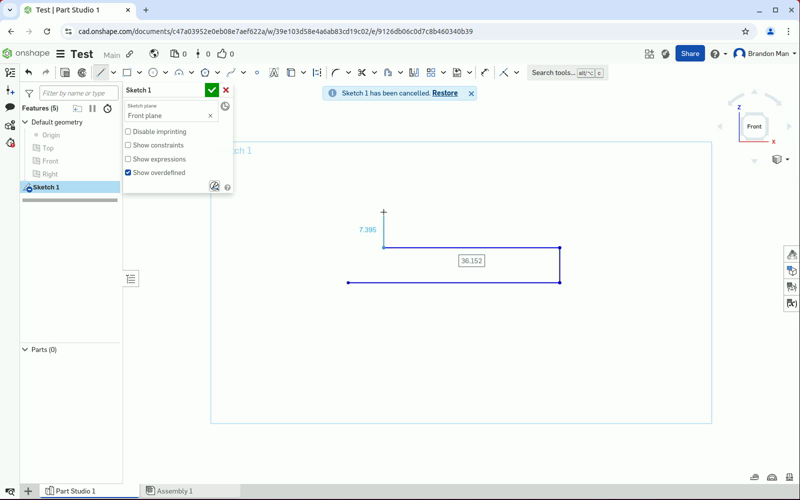
click(383, 211)
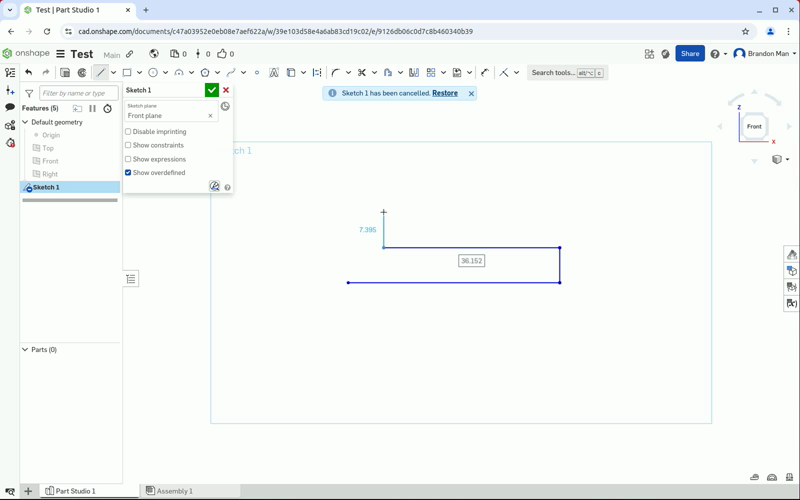
key_up(shift)
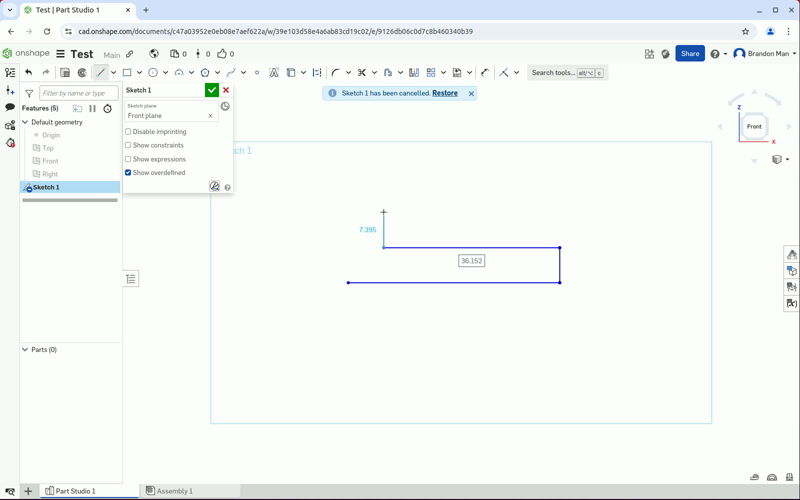
key_down(shift)
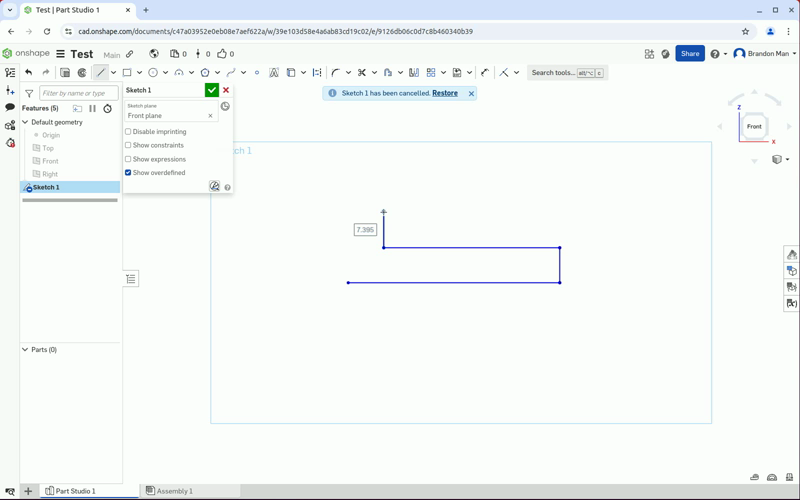
mouse_move(413, 211)
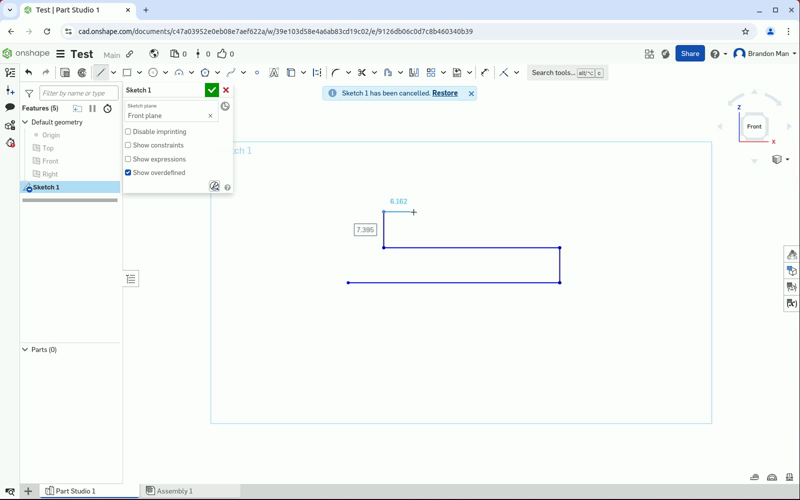
mouse_move(348, 211)
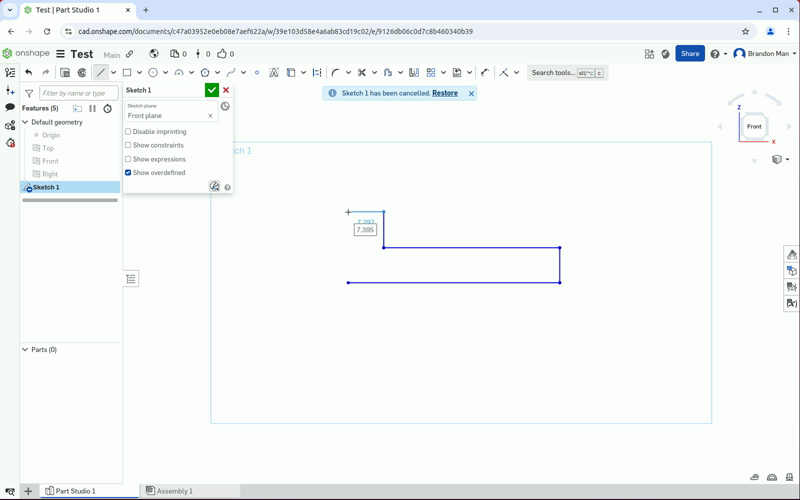
click(348, 211)
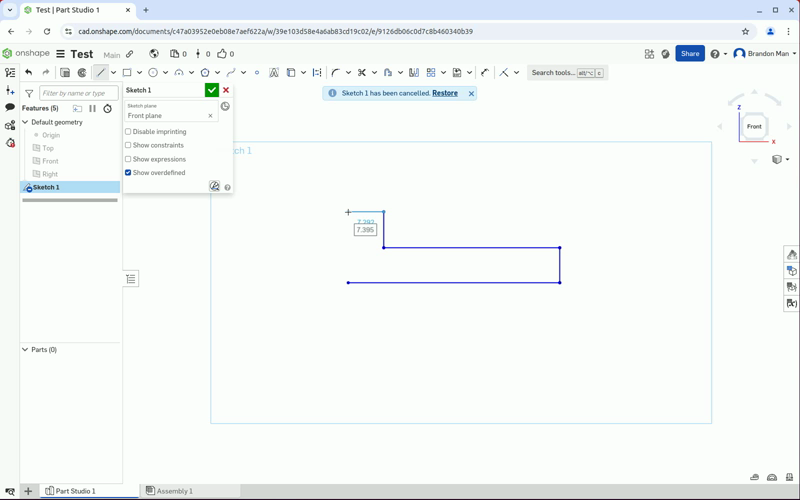
key_up(shift)
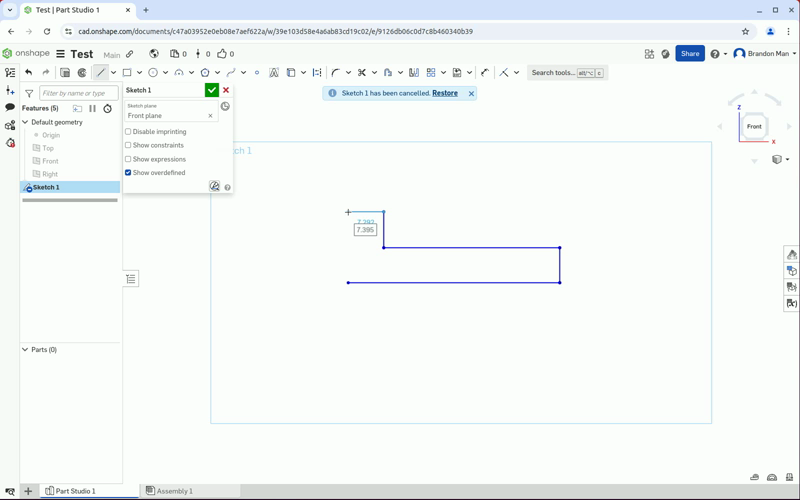
key_down(shift)
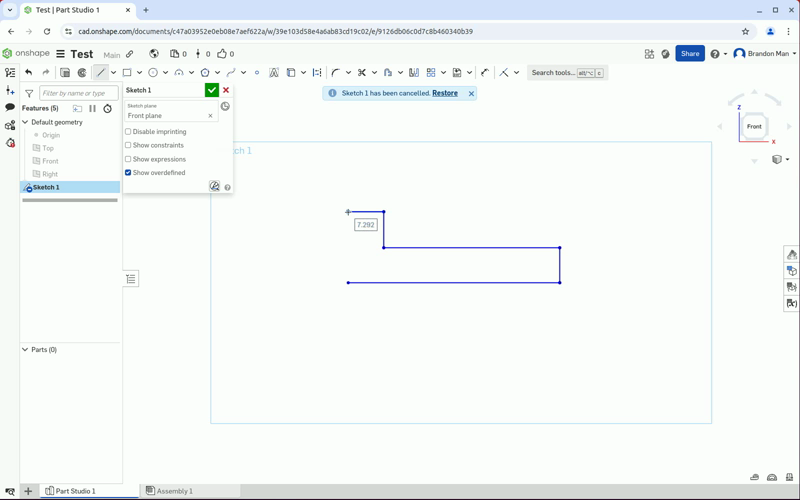
mouse_move(348, 282)
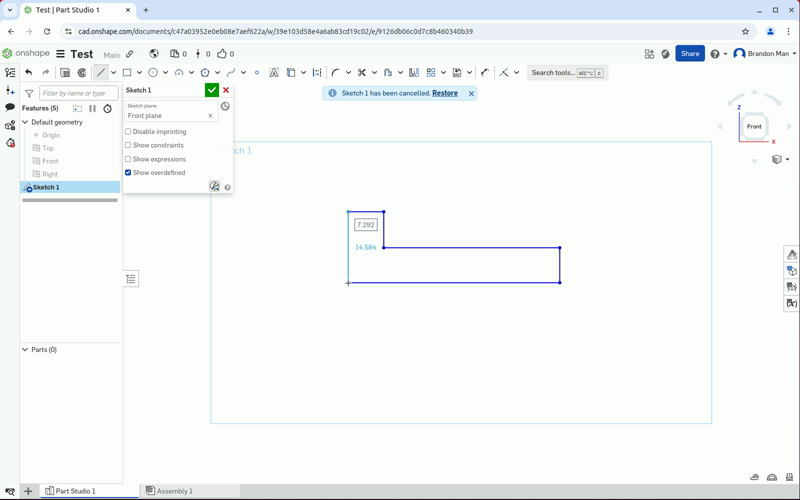
key_up(shift)
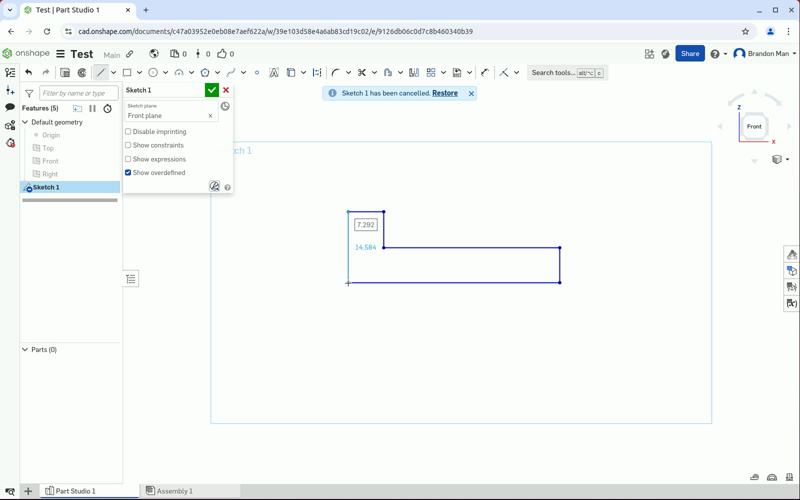
click(348, 282)
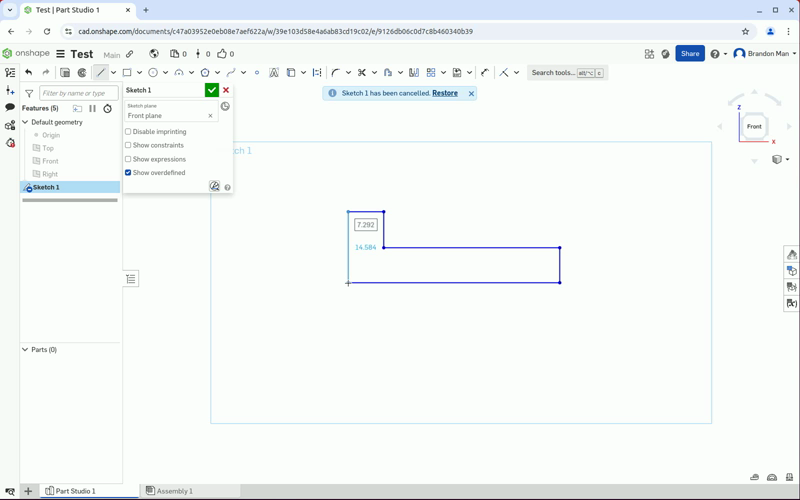
key(esc)
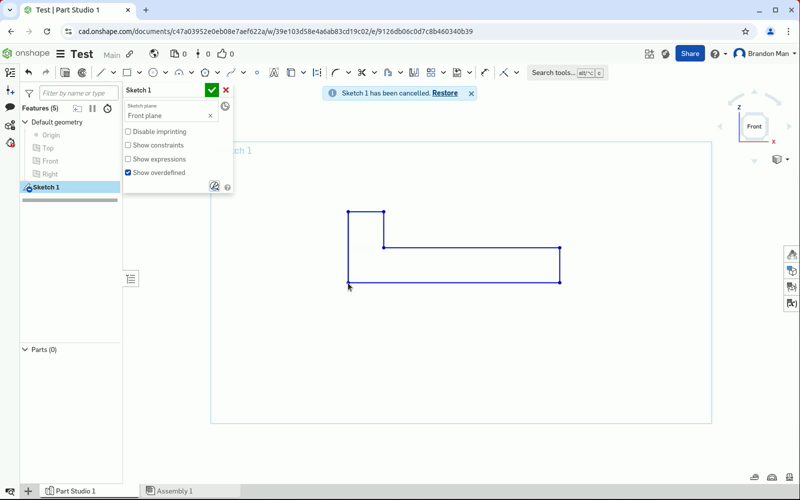
mouse_move(383, 264)
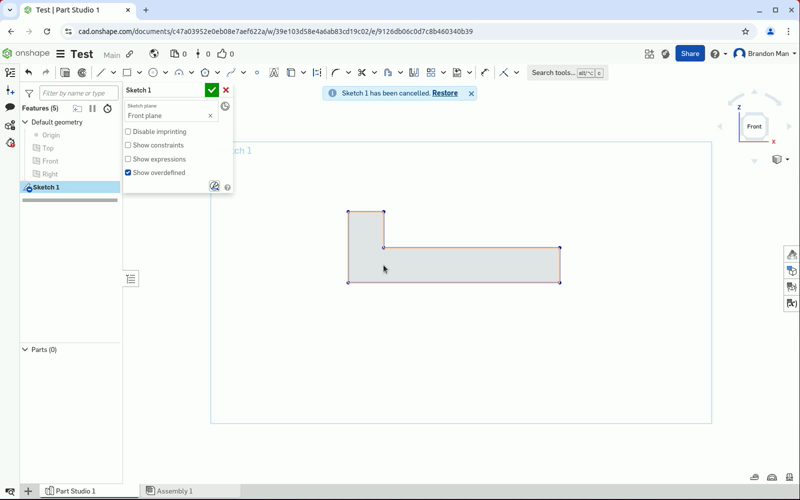
click(383, 264)
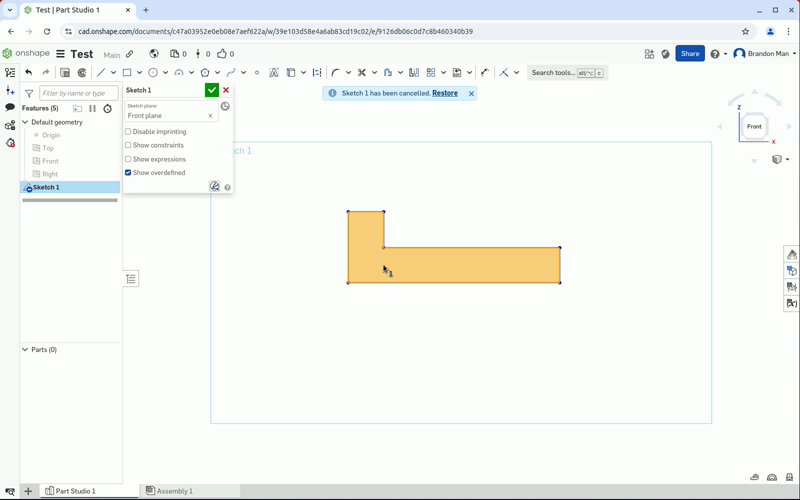
mouse_move(73, 352)
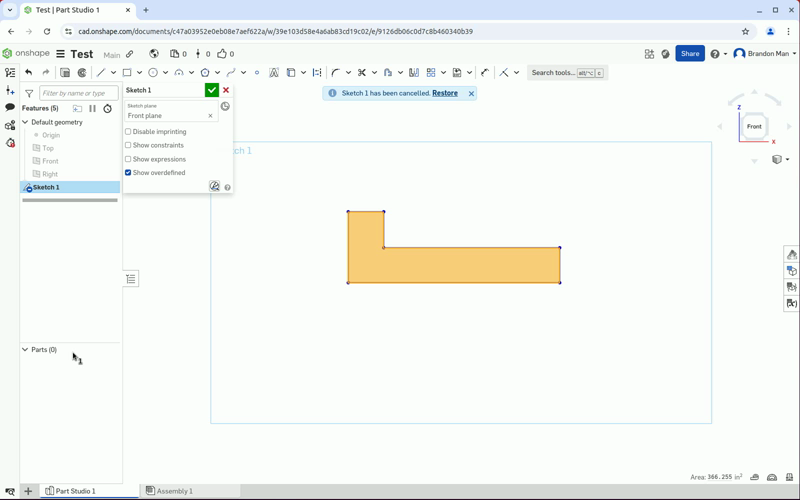
key(shift+y)
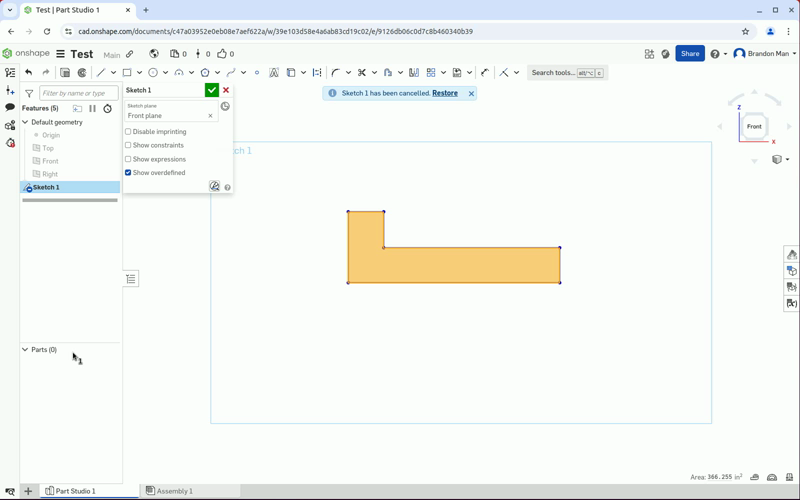
key(shift+e)
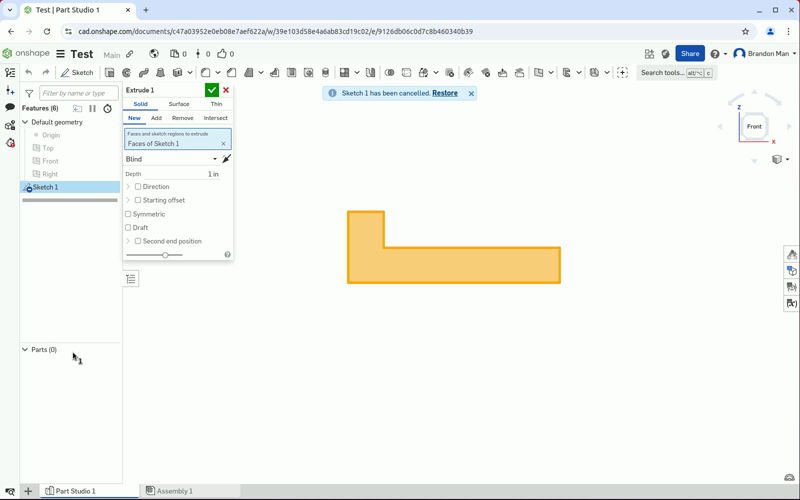
mouse_move(143, 106)
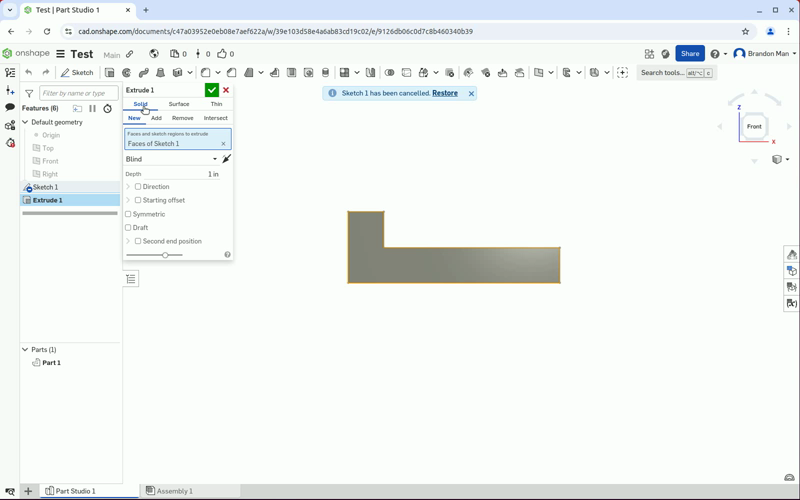
click(143, 106)
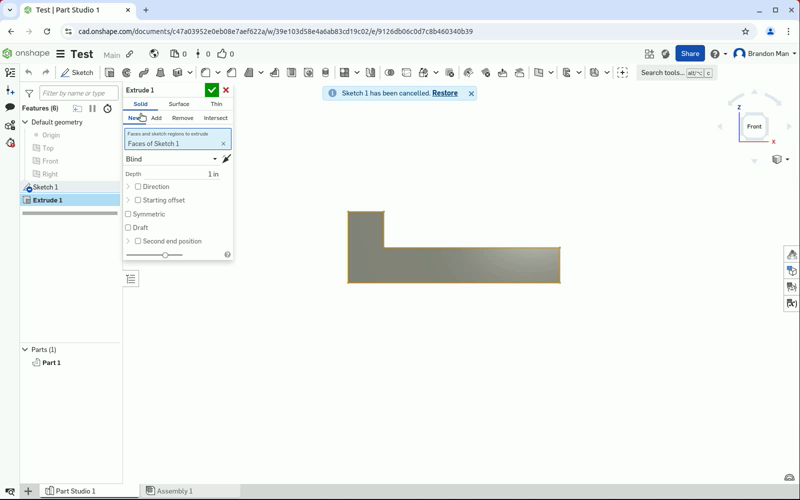
mouse_move(137, 120)
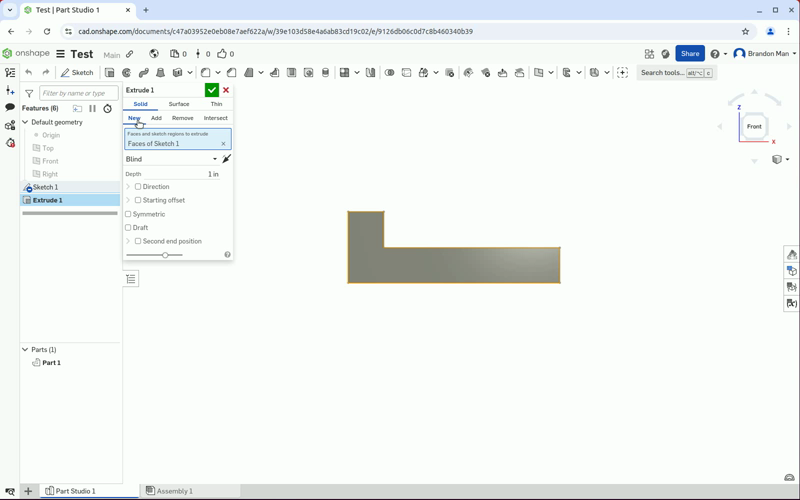
click(137, 120)
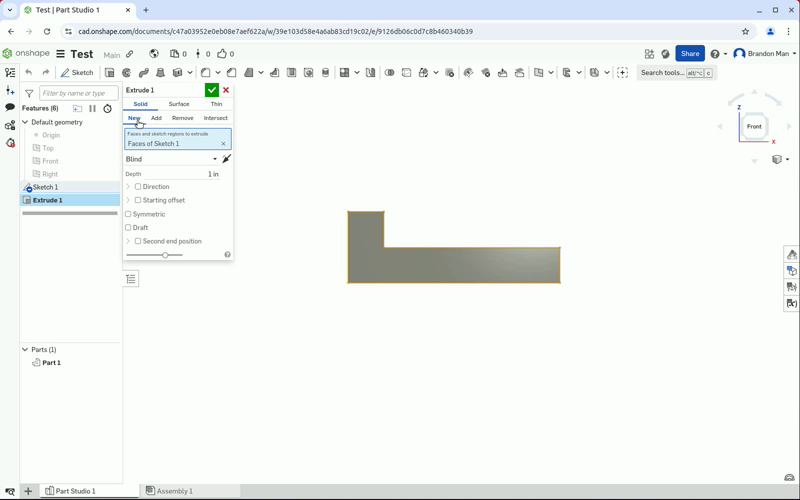
key(tab, 4)
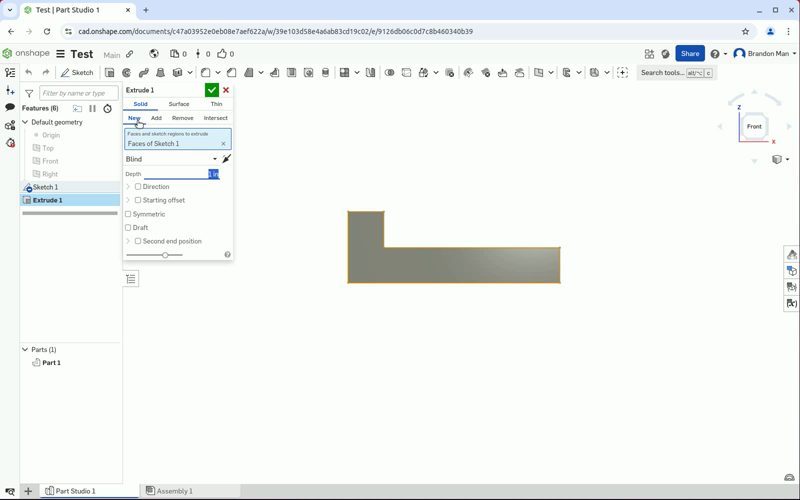
text(14.443)
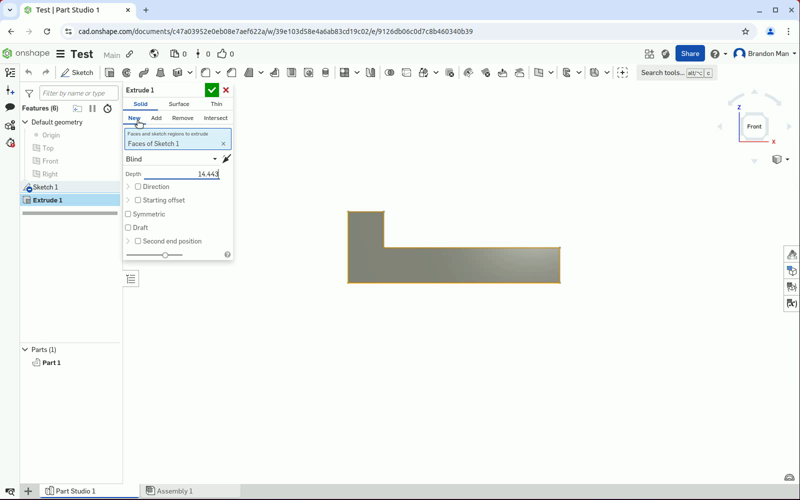
key(tab, 3)
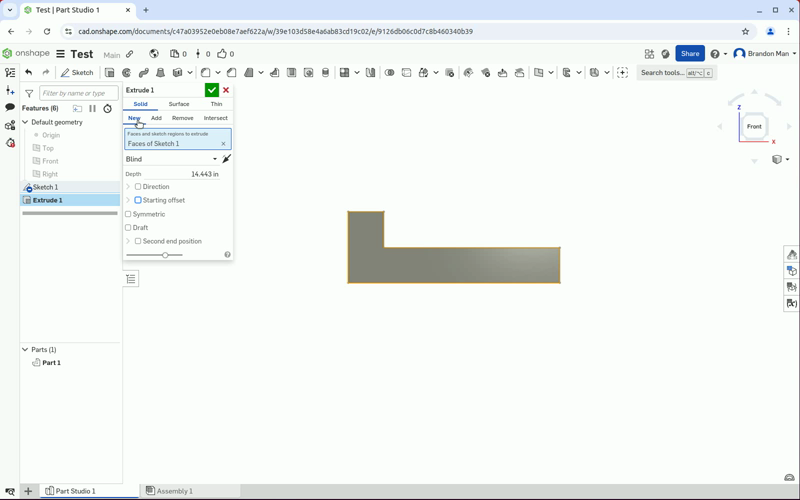
key(tab, 2)
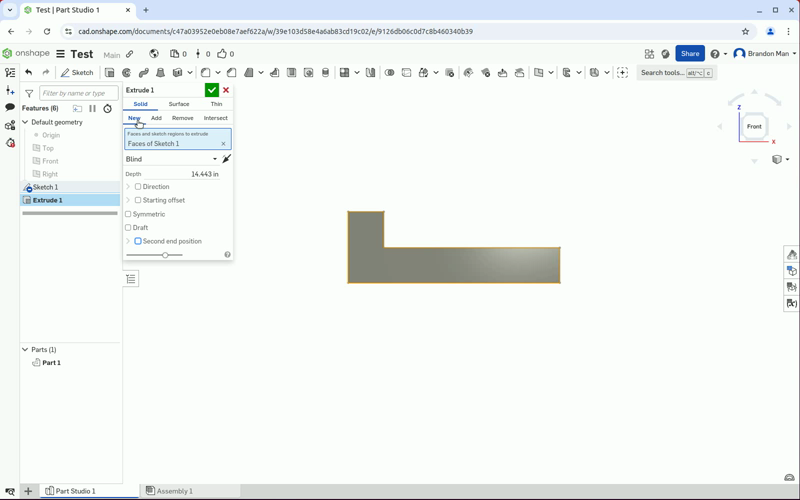
key(space)
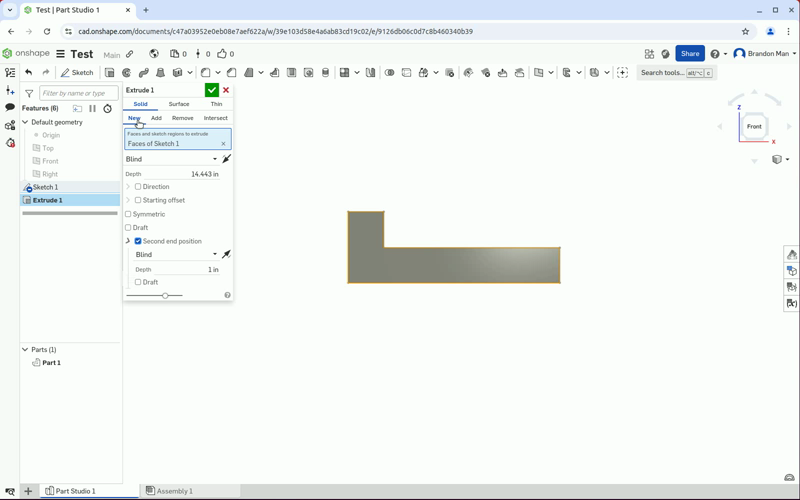
key(tab, 3)
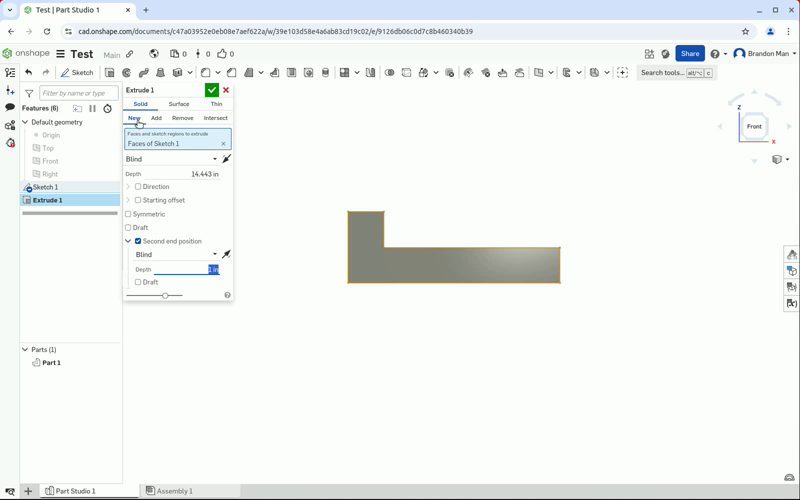
text(7.221)
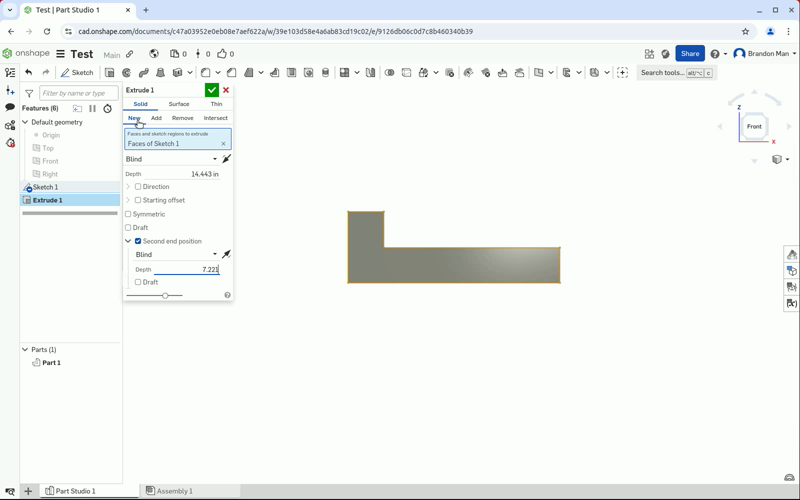
key(enter)
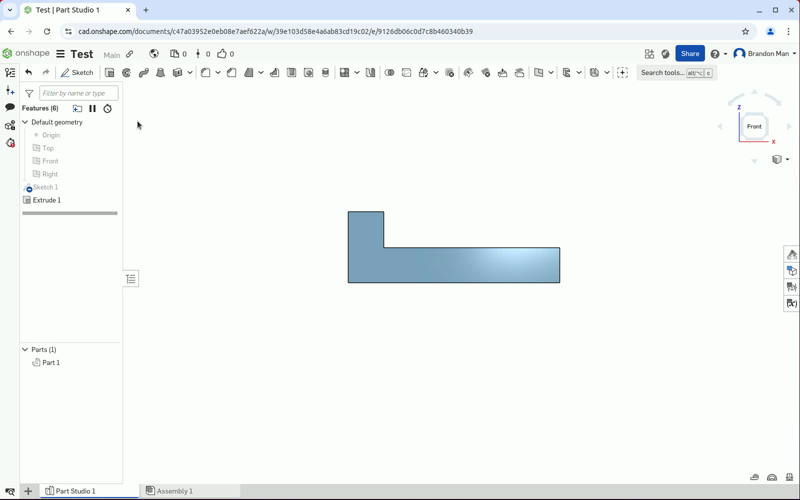
key(shift+h)
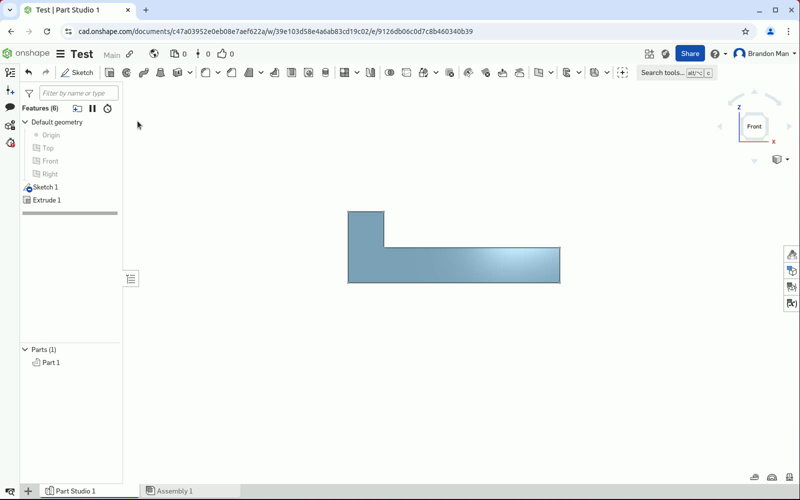
key(shift+h)
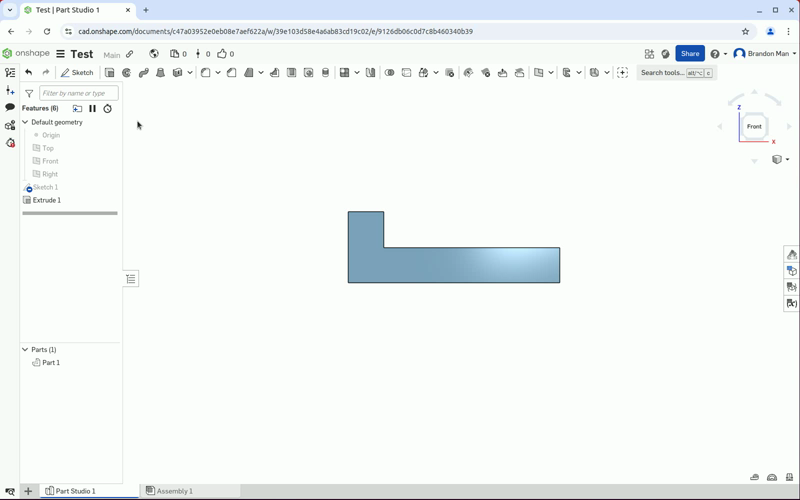
mouse_move(73, 189)
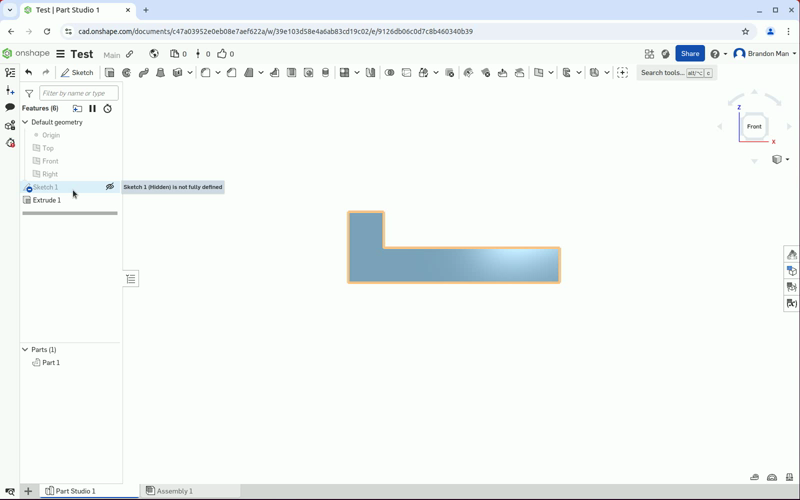
click(73, 189)
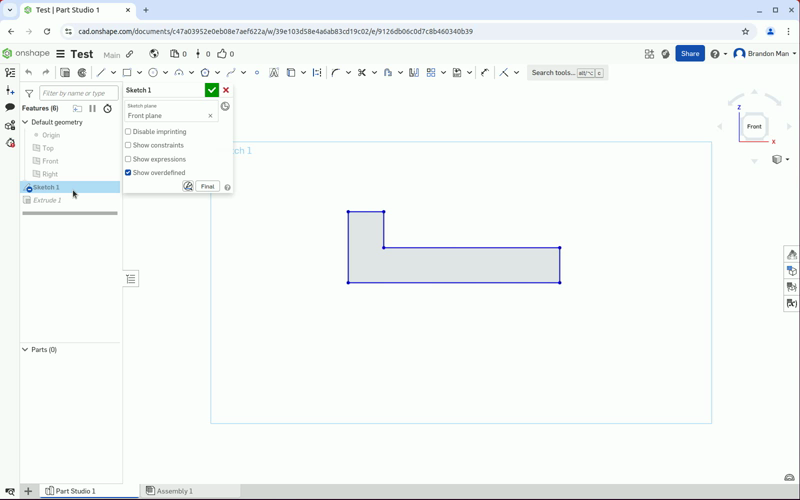
mouse_move(229, 92)
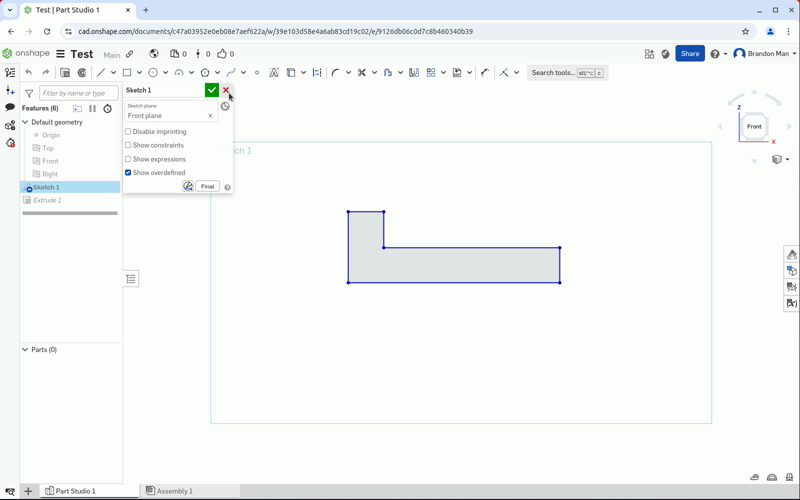
click(229, 92)
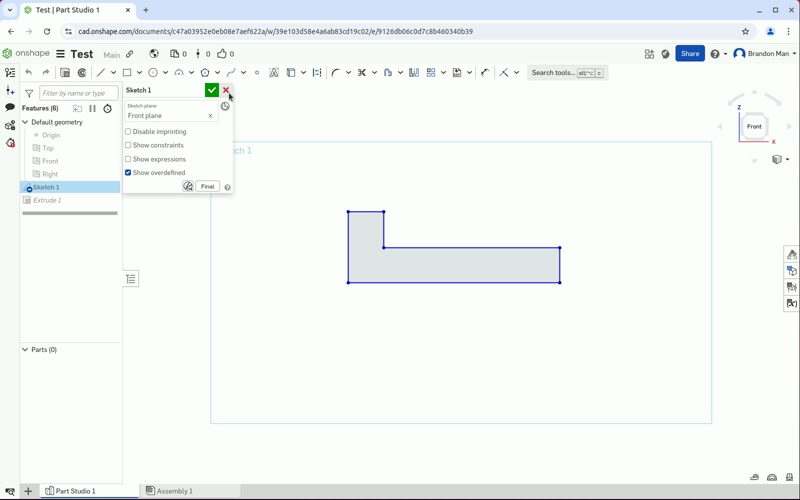
key(shift+s)
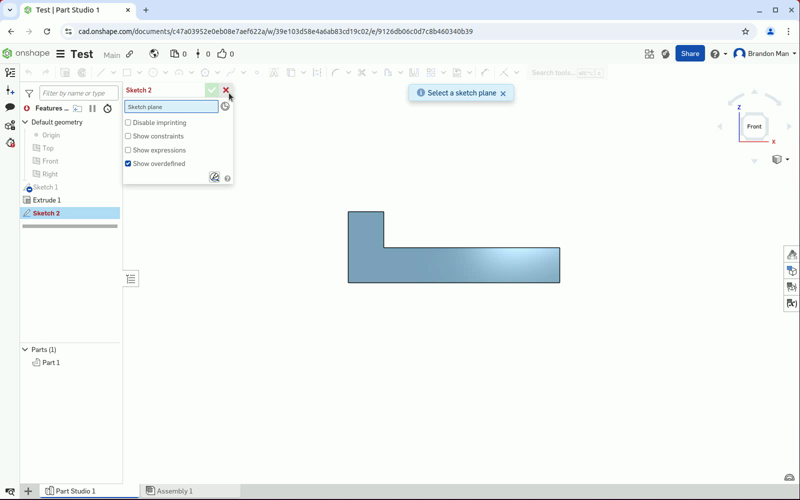
mouse_move(73, 163)
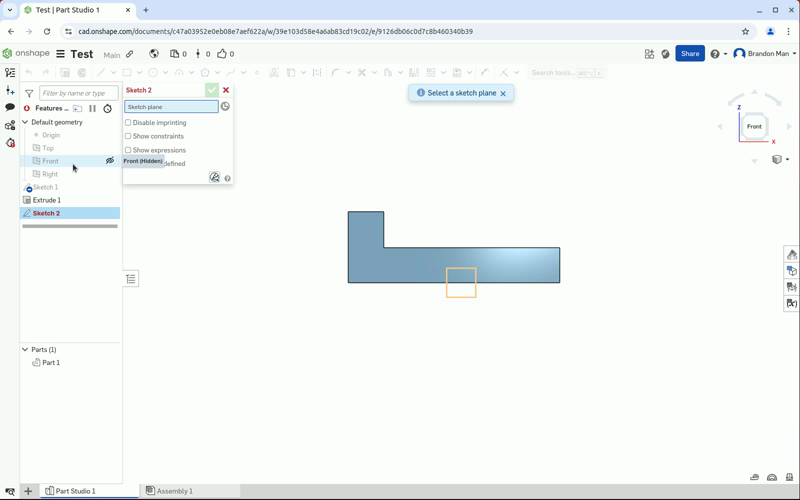
click(73, 163)
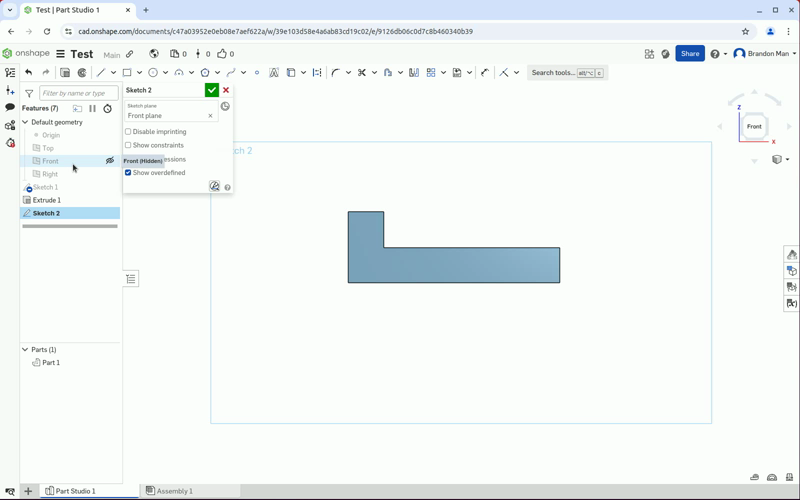
mouse_move(73, 352)
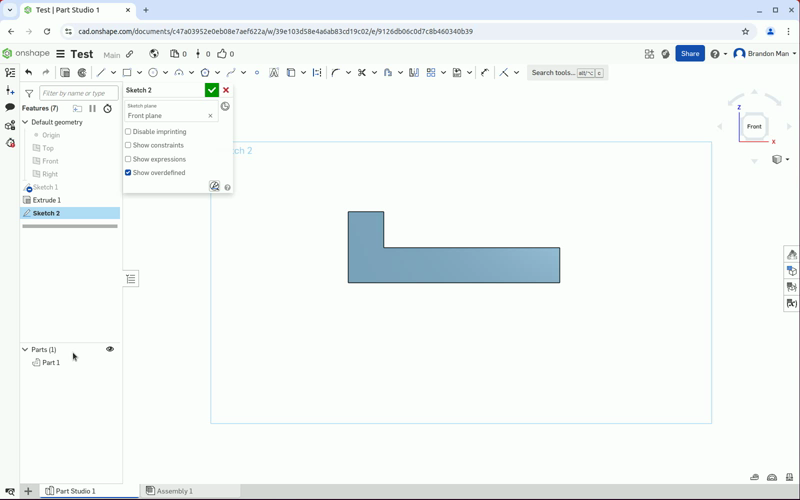
key(y)
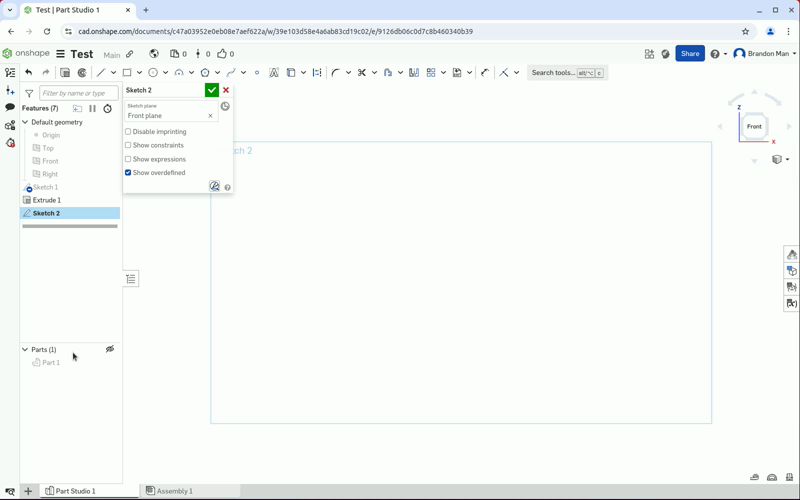
key(l)
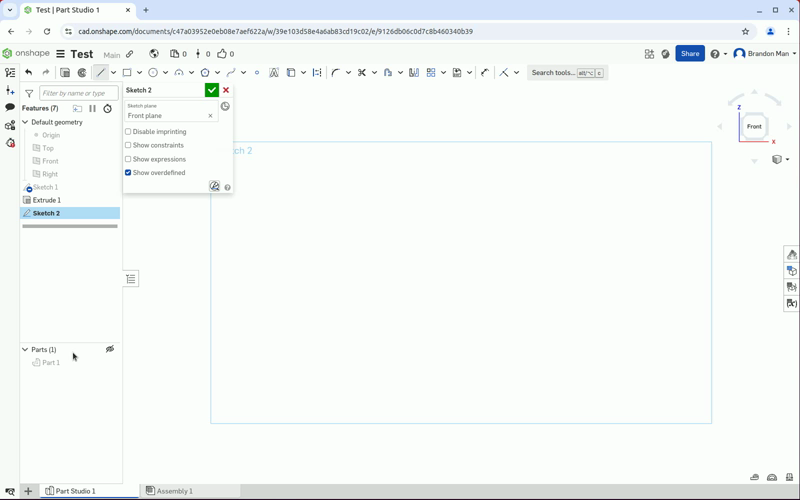
key_down(shift)
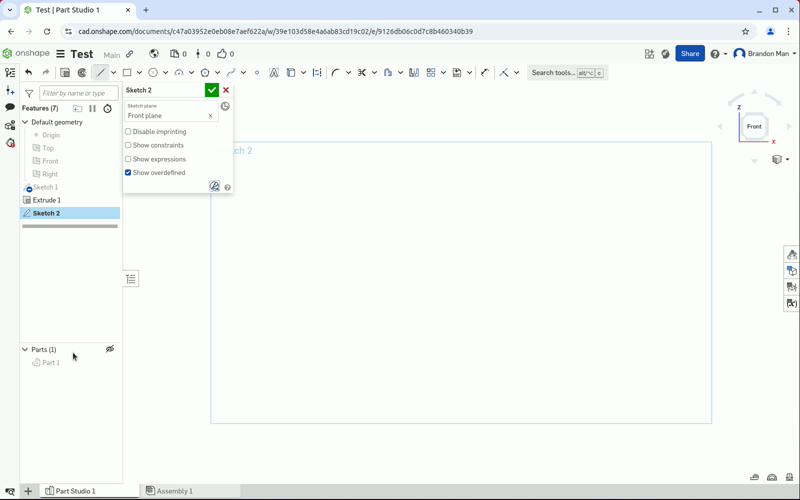
mouse_move(383, 247)
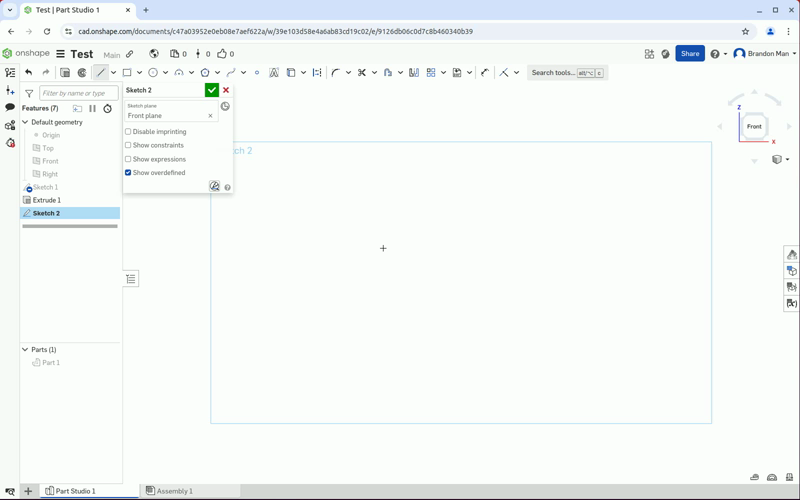
click(383, 247)
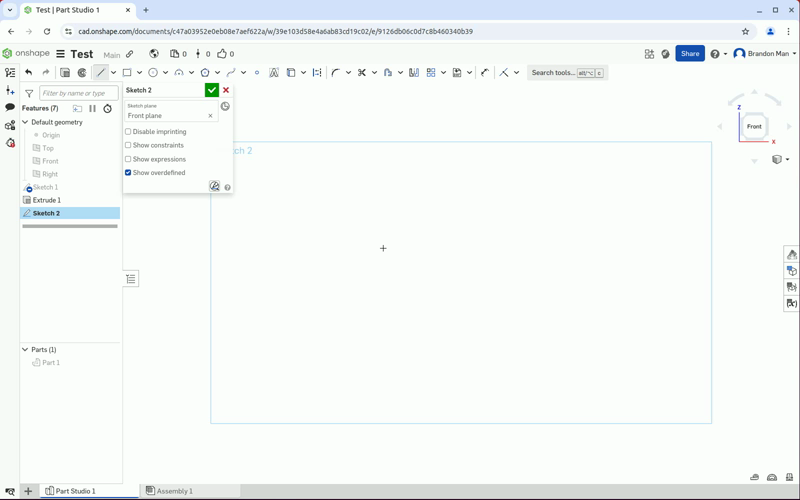
key_up(shift)
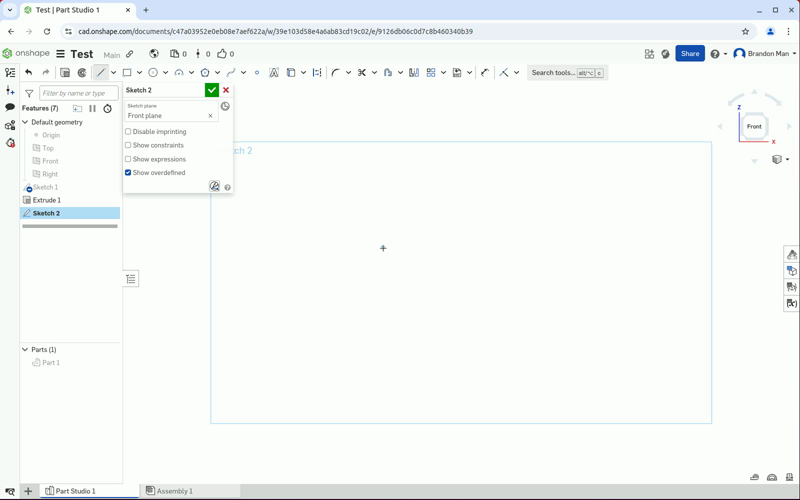
key_down(shift)
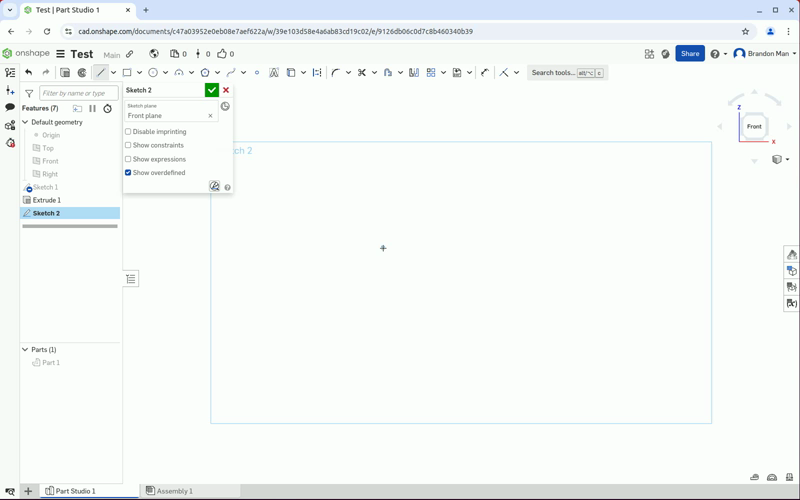
mouse_move(559, 247)
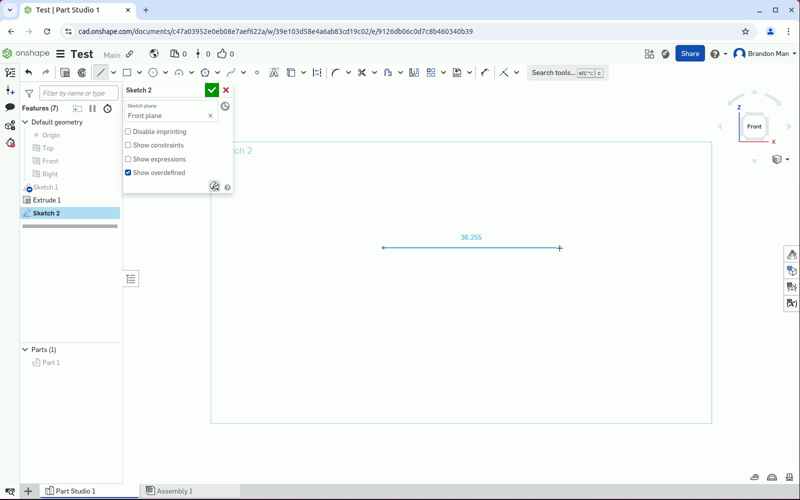
click(559, 247)
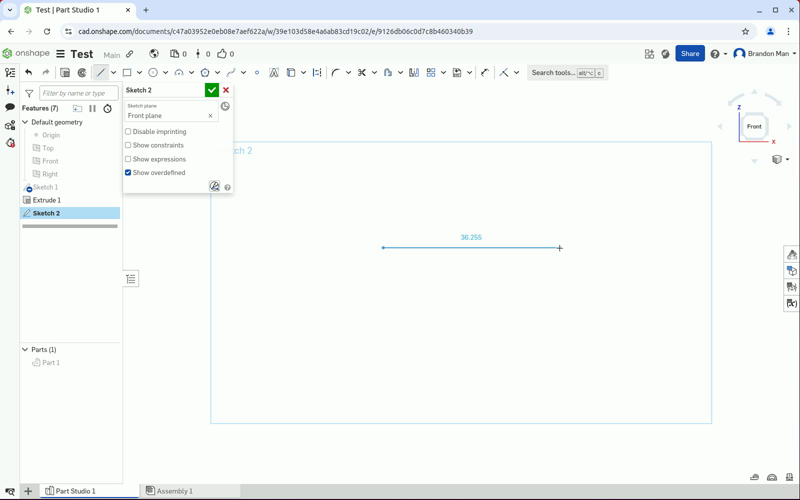
key_up(shift)
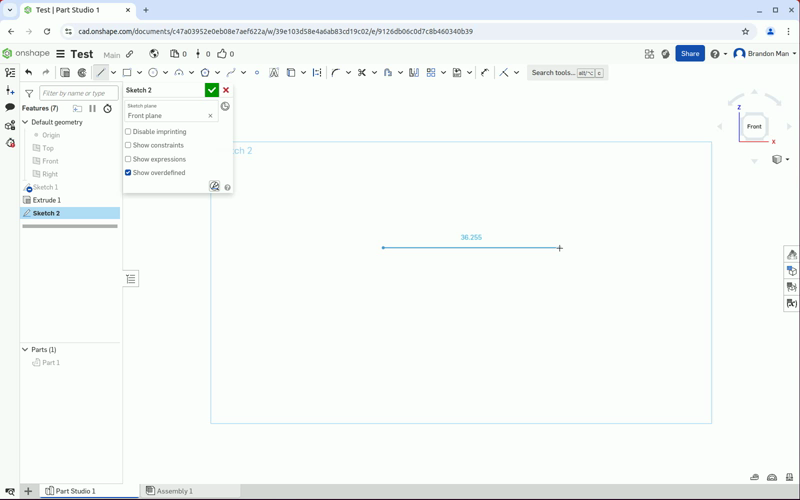
key_down(shift)
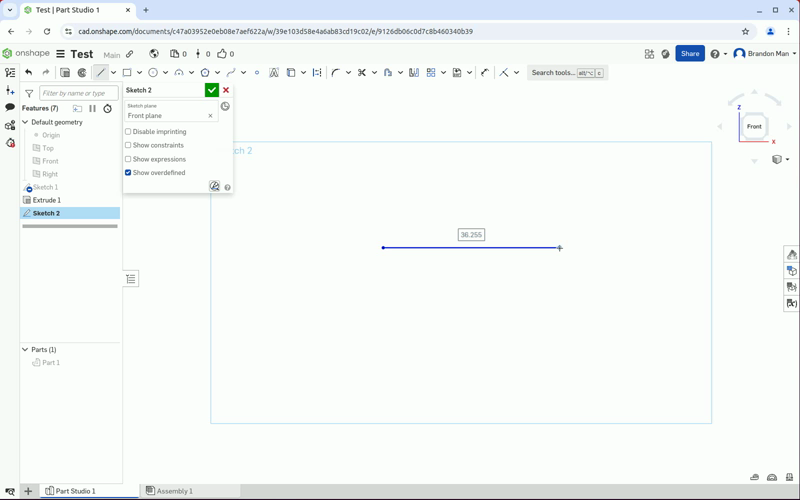
mouse_move(383, 212)
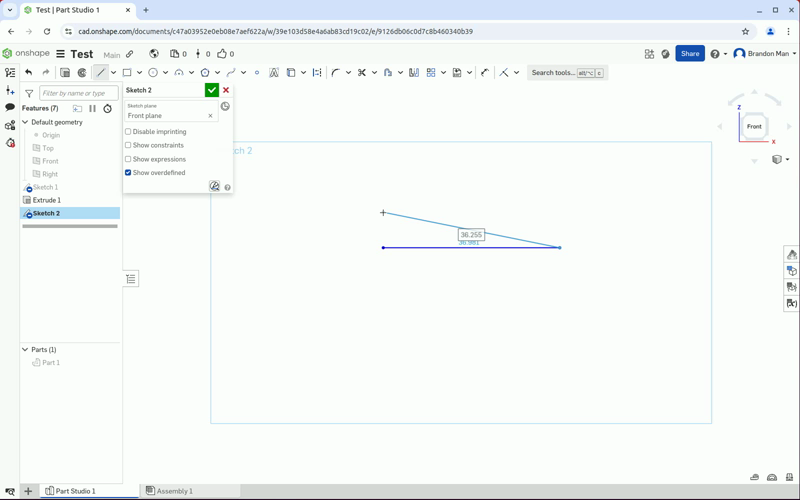
click(383, 212)
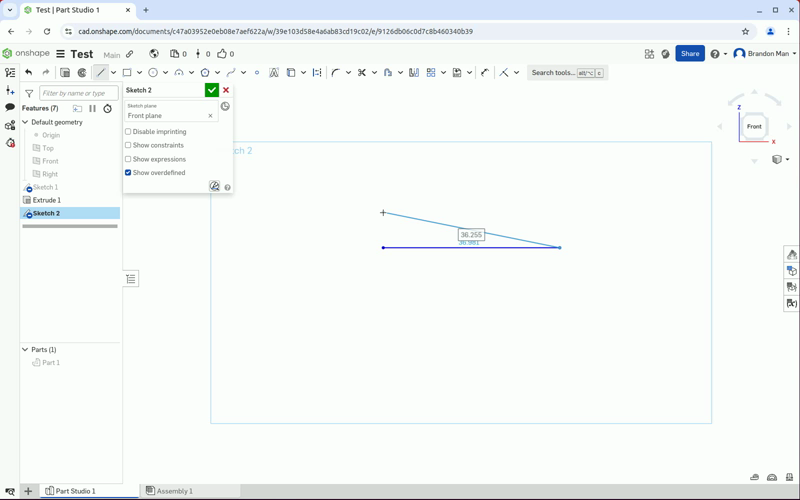
key_up(shift)
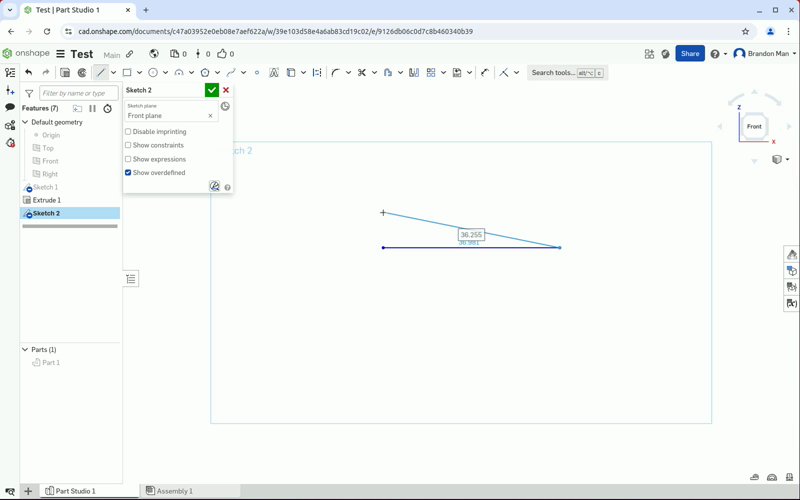
mouse_move(413, 212)
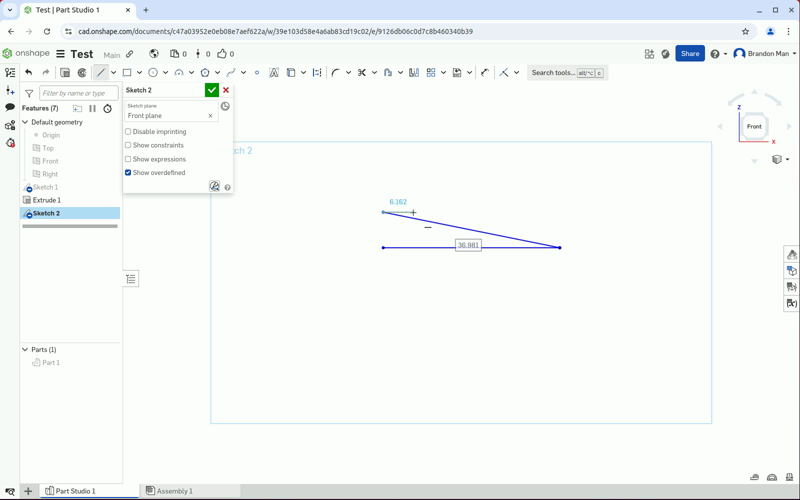
key_down(shift)
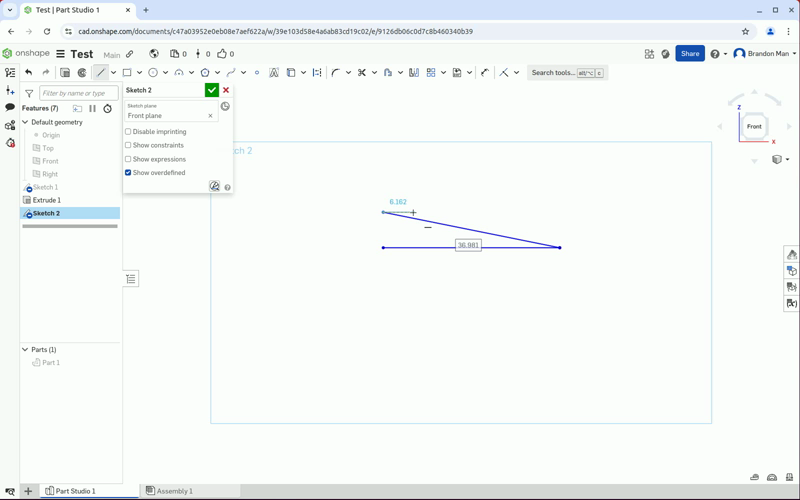
mouse_move(383, 247)
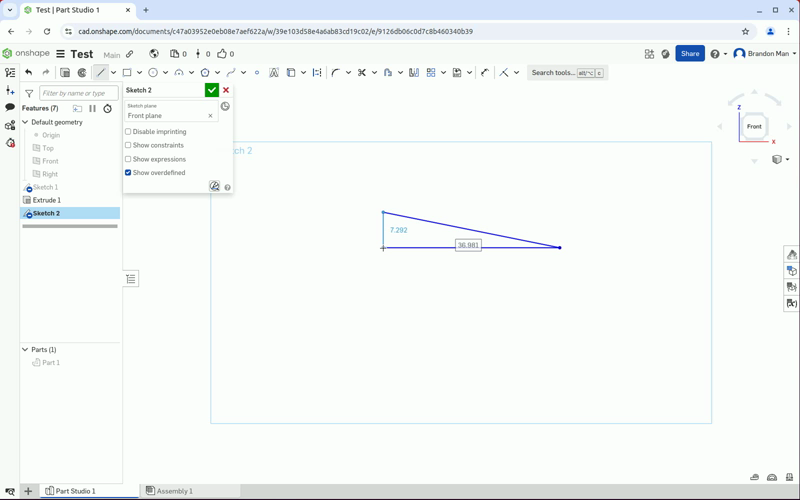
key_up(shift)
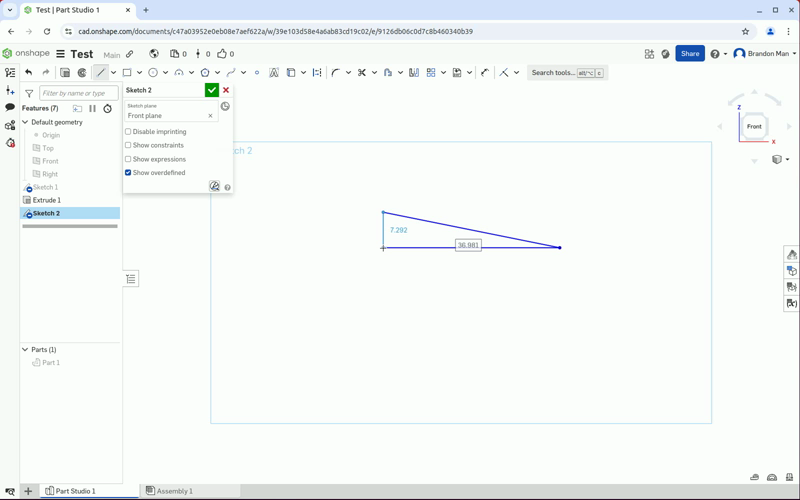
click(383, 247)
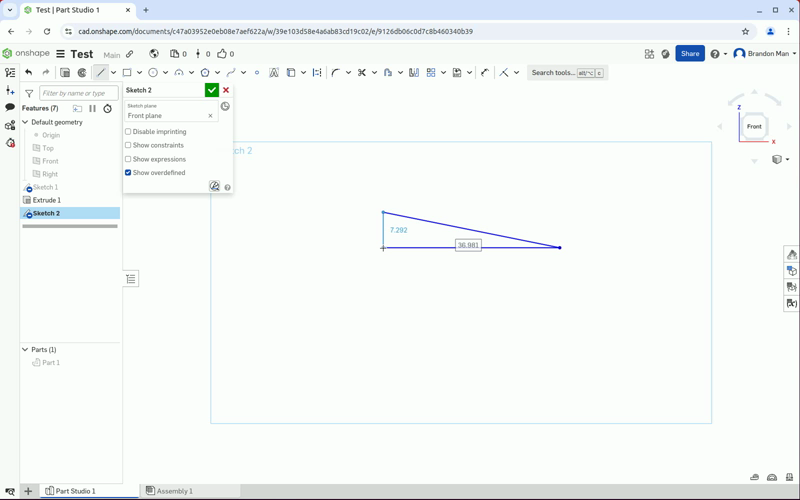
key(esc)
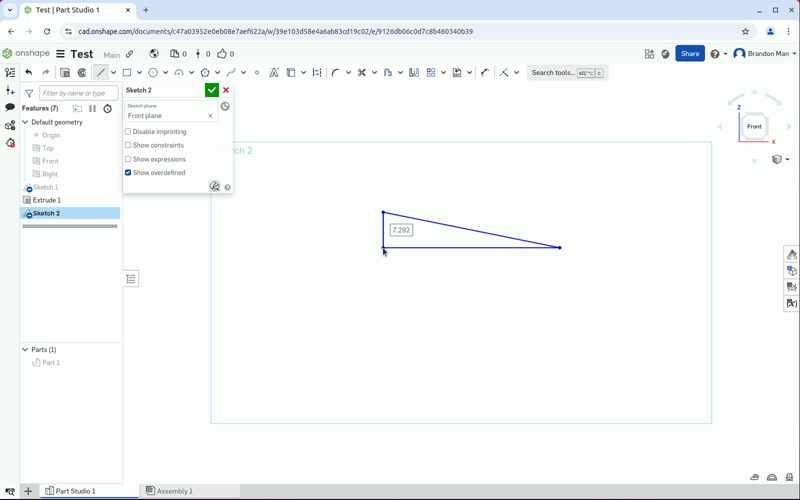
mouse_move(444, 241)
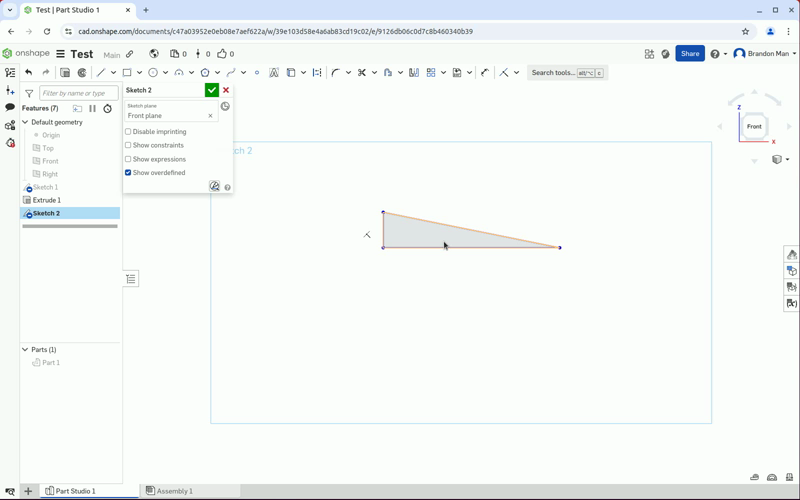
click(444, 241)
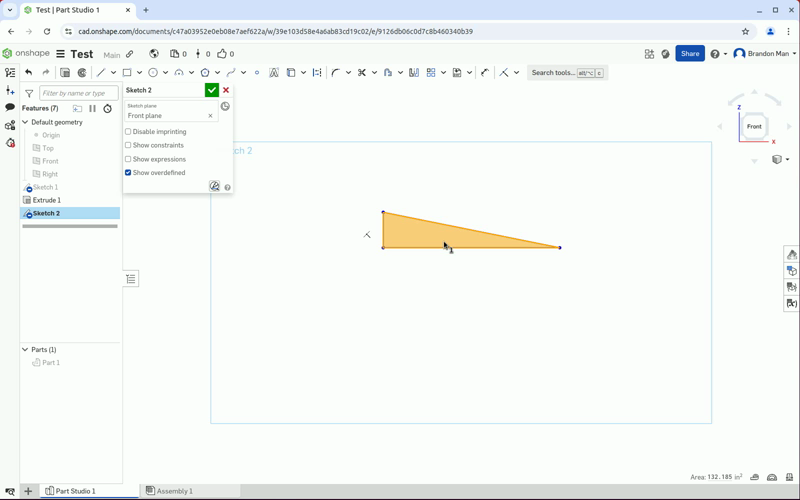
mouse_move(73, 352)
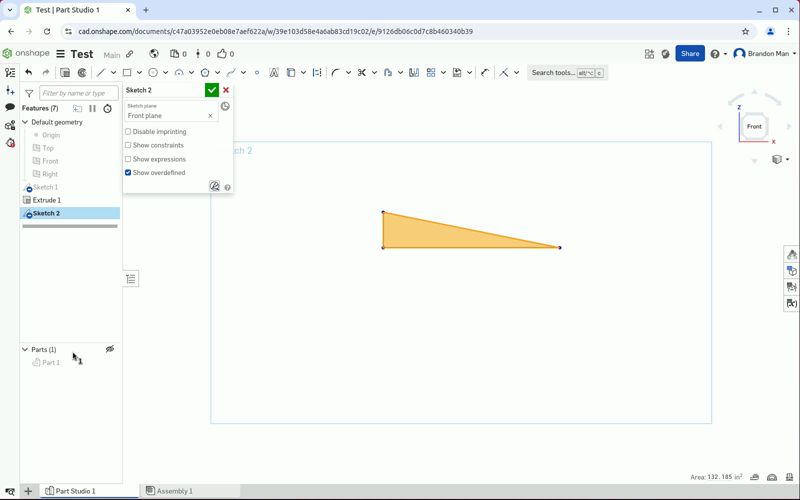
key(shift+y)
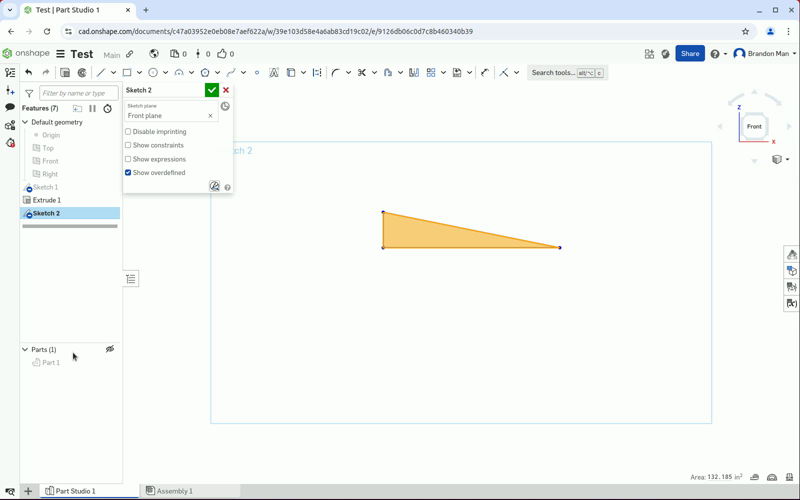
key(shift+e)
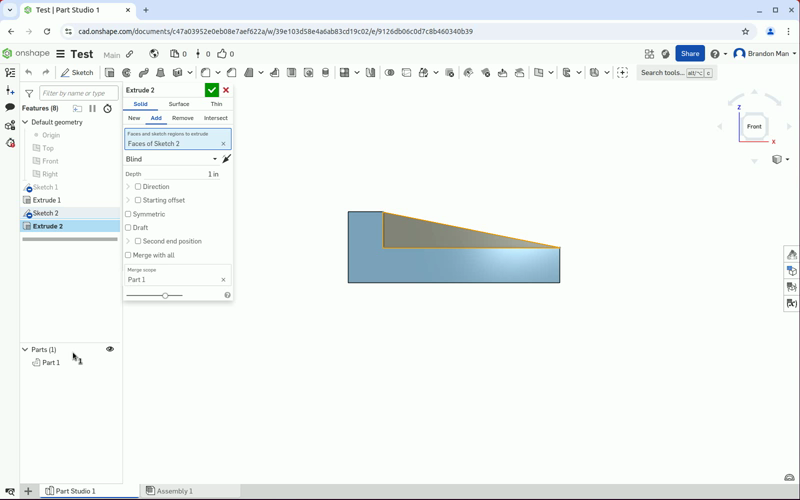
mouse_move(143, 106)
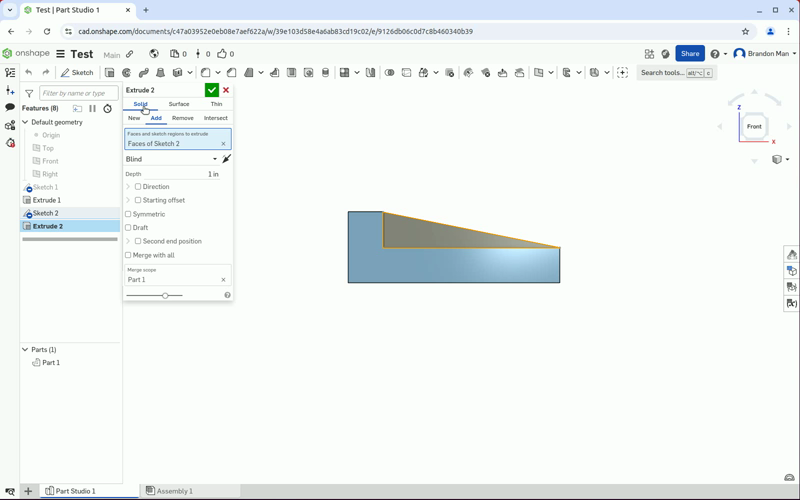
click(143, 106)
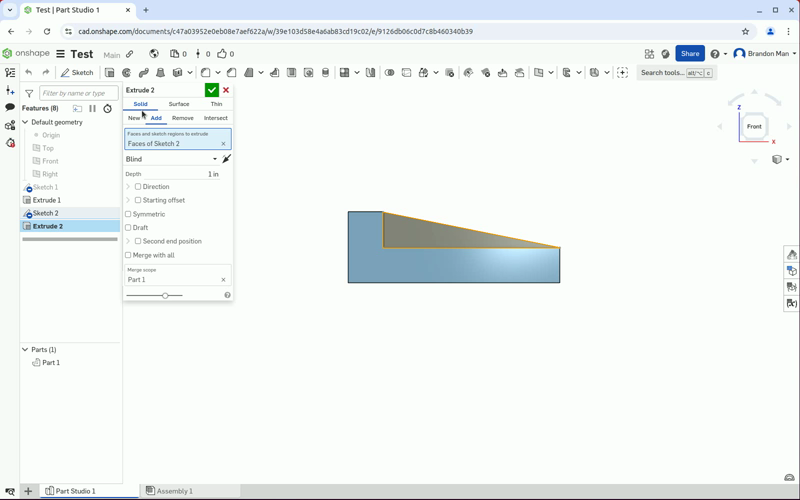
mouse_move(137, 120)
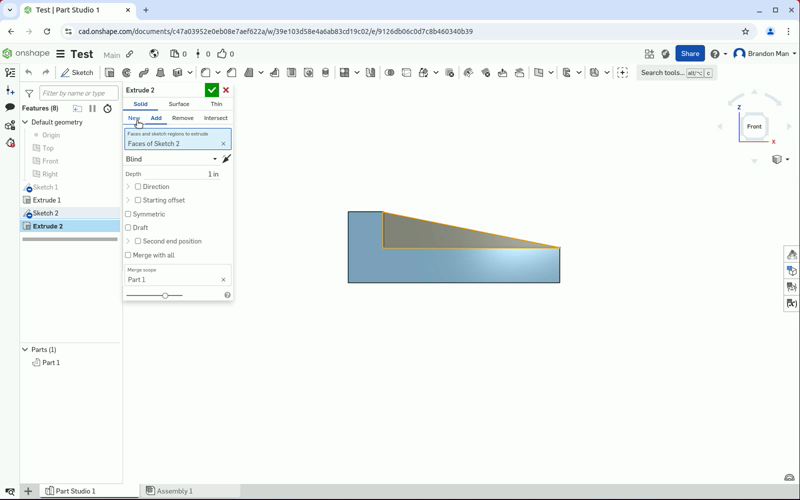
click(137, 120)
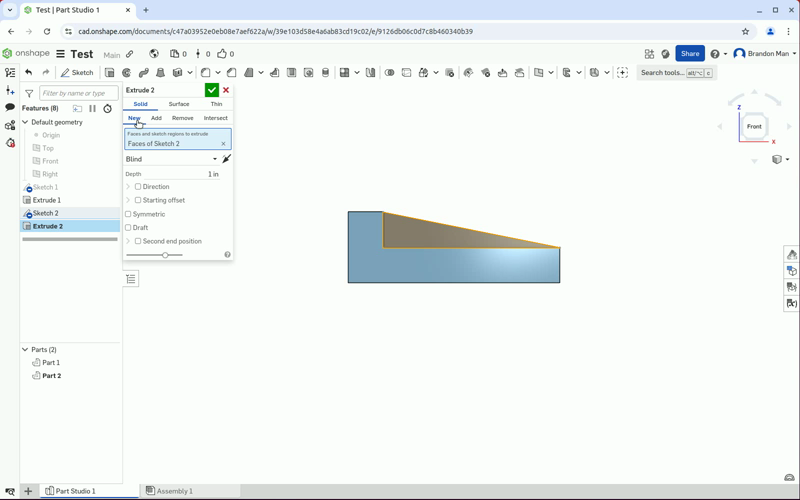
key(tab, 4)
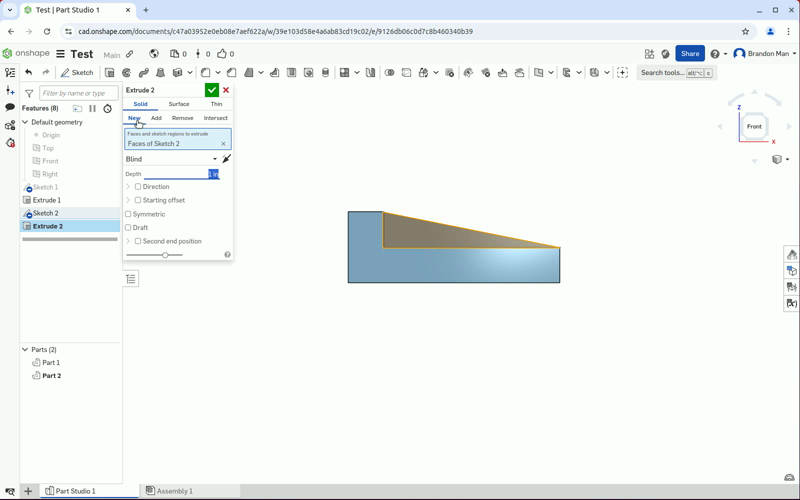
text(7.221)
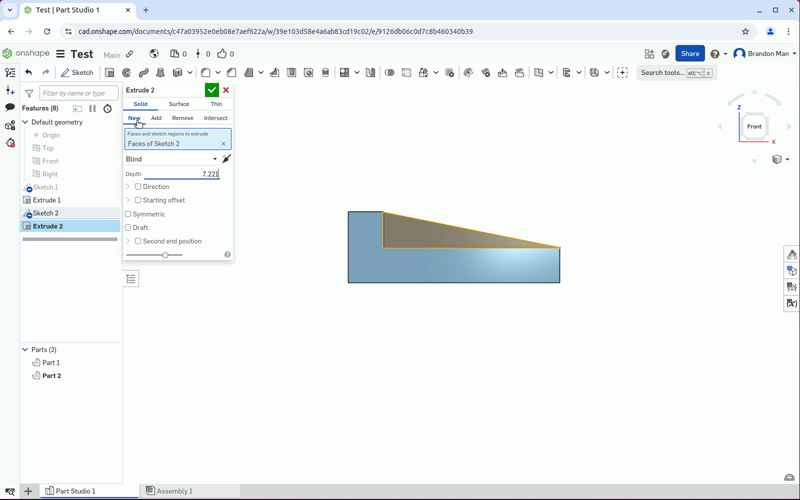
key(enter)
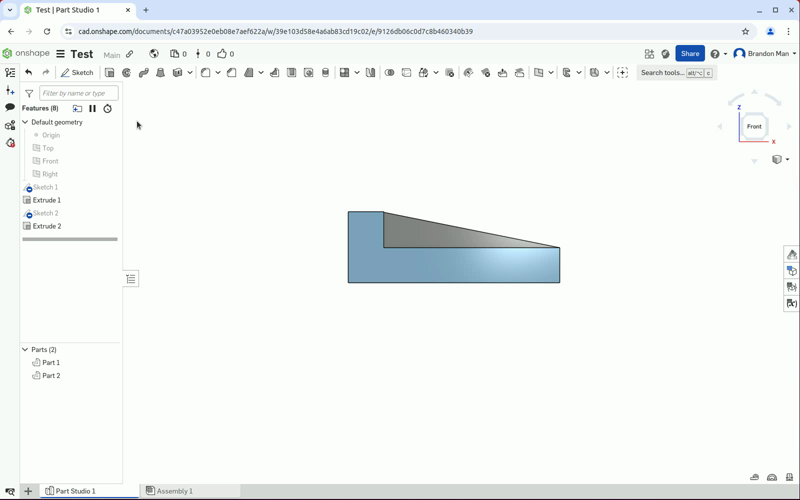
key(shift+h)
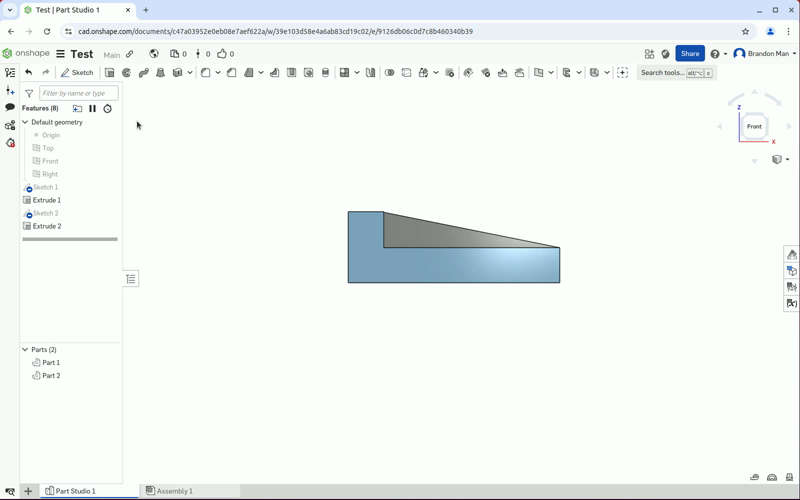
key(shift+h)
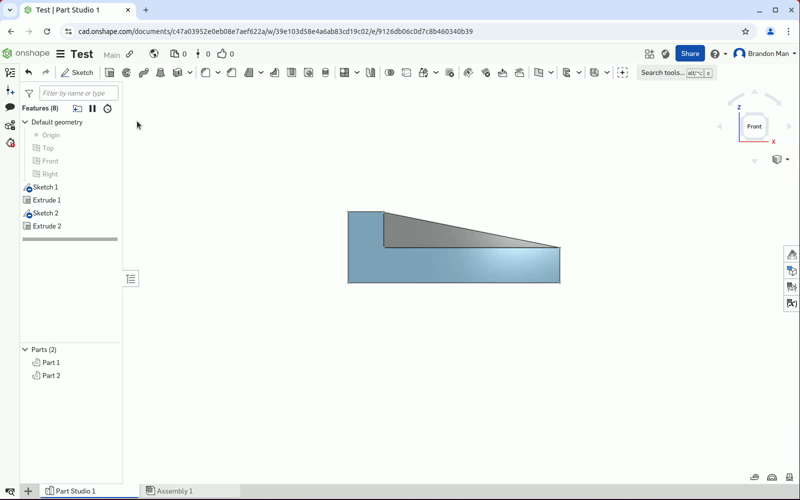
key(shift+7)
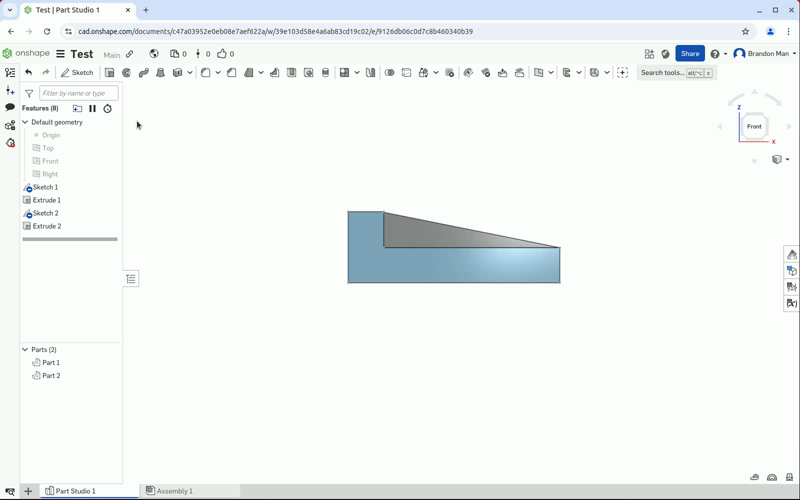
key(left, 2)
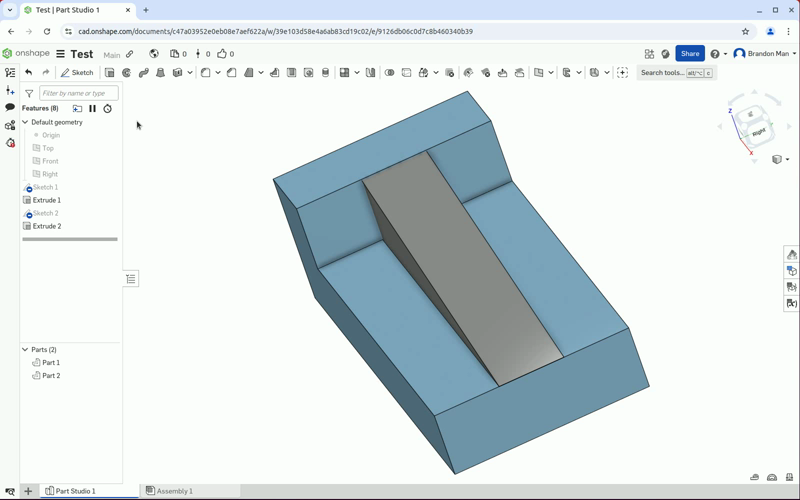
key(down, 2)
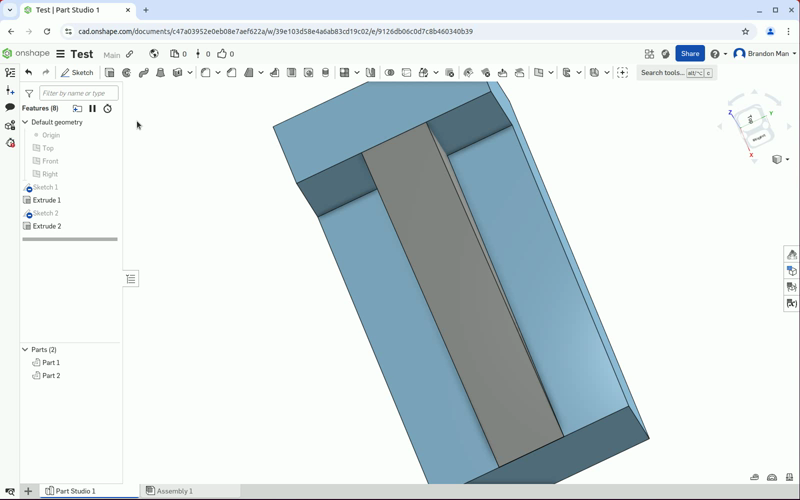
key(up, 2)
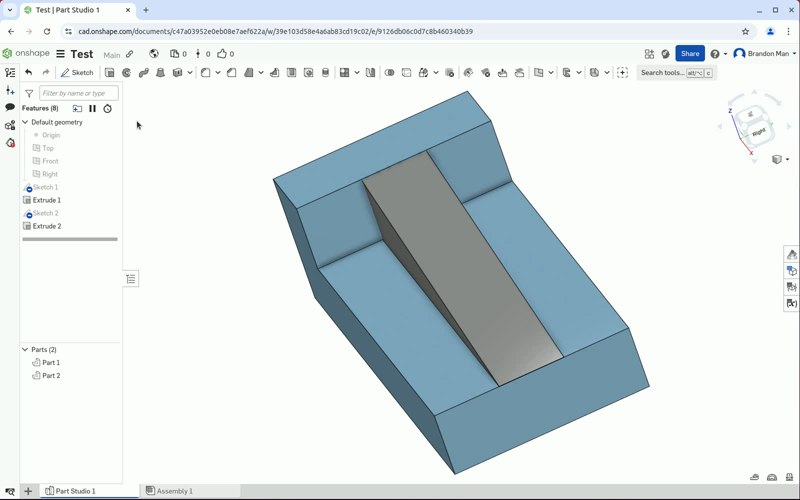
key(right, 2)
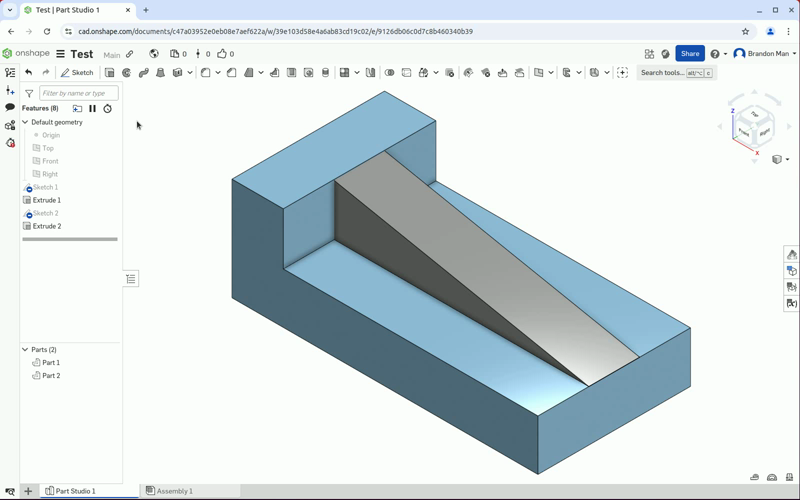
mouse_move(73, 189)
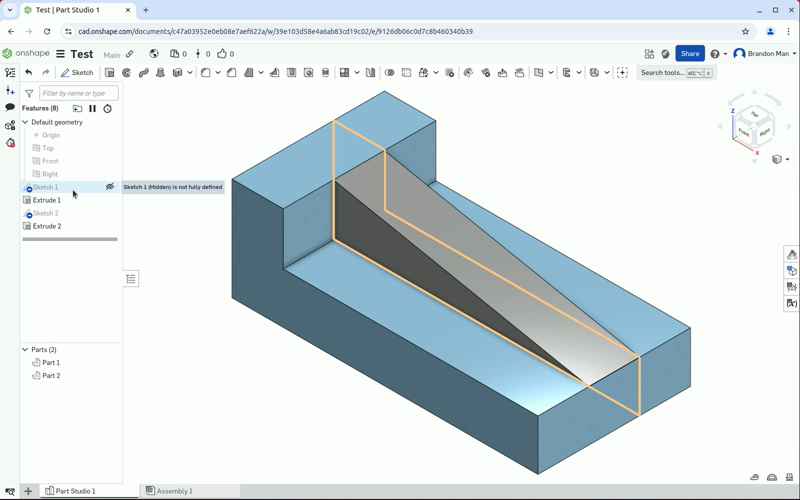
click(73, 189)